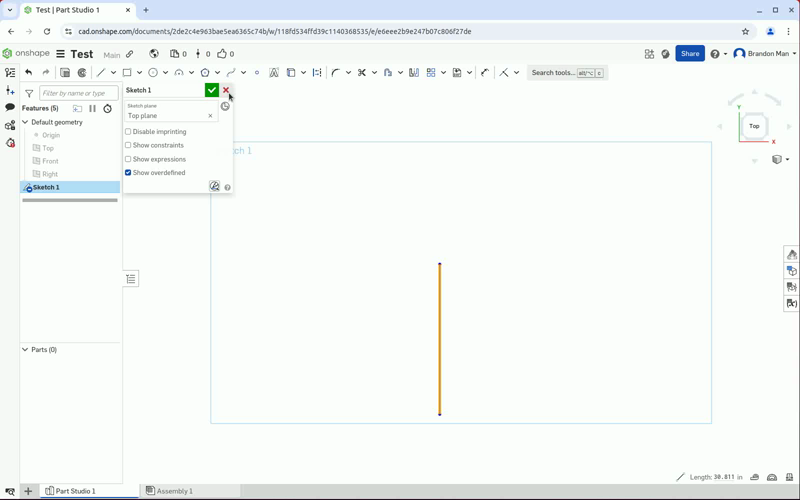
key(shift+h)
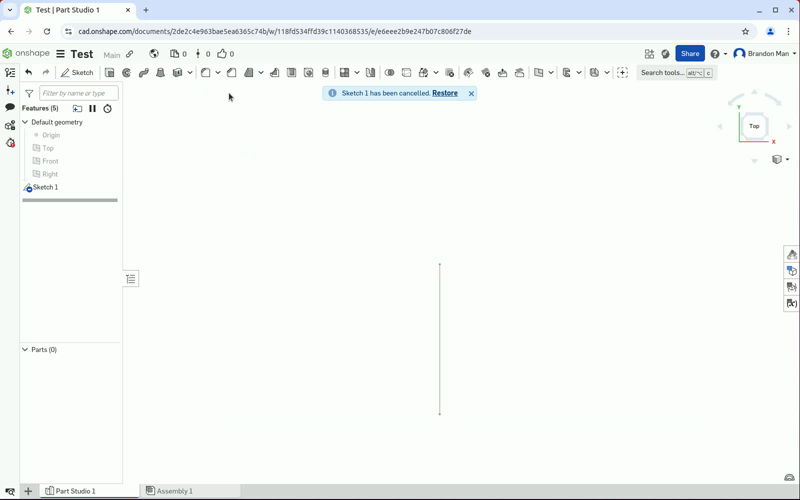
key(shift+s)
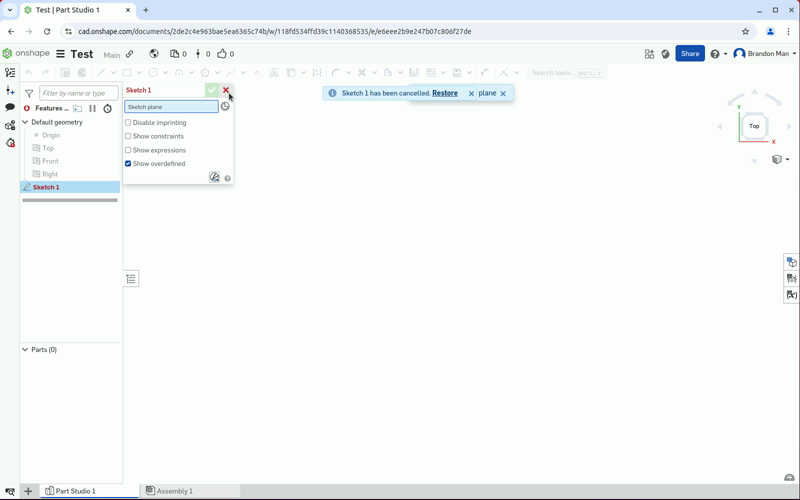
mouse_move(73, 150)
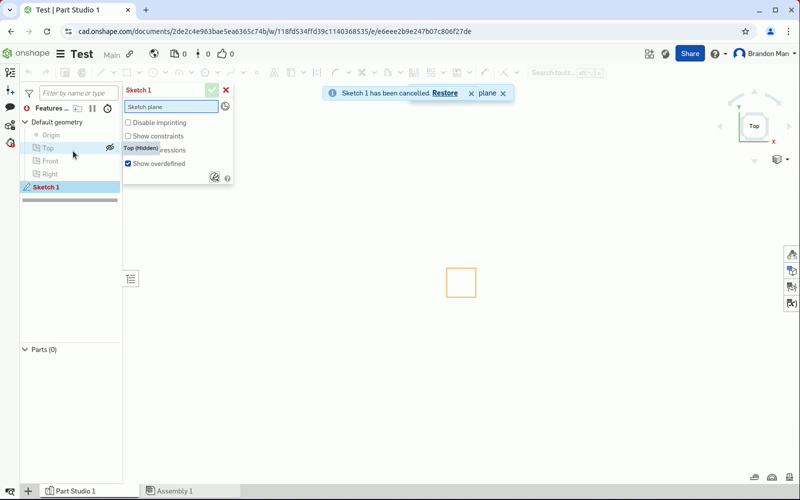
click(73, 150)
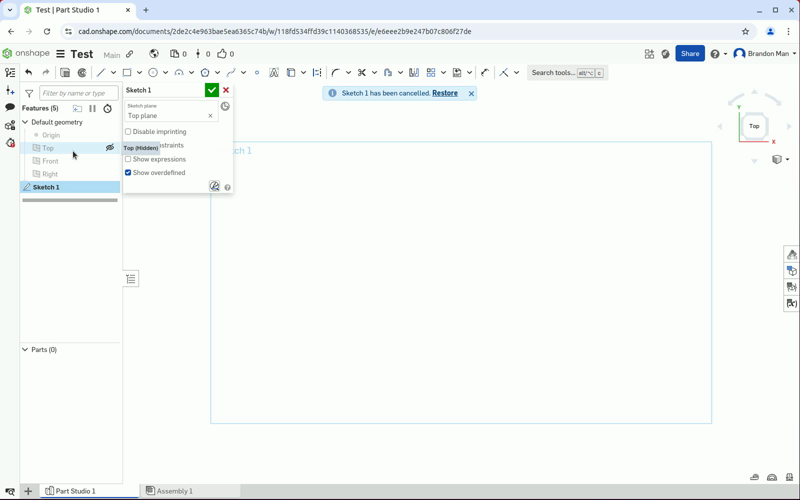
mouse_move(73, 352)
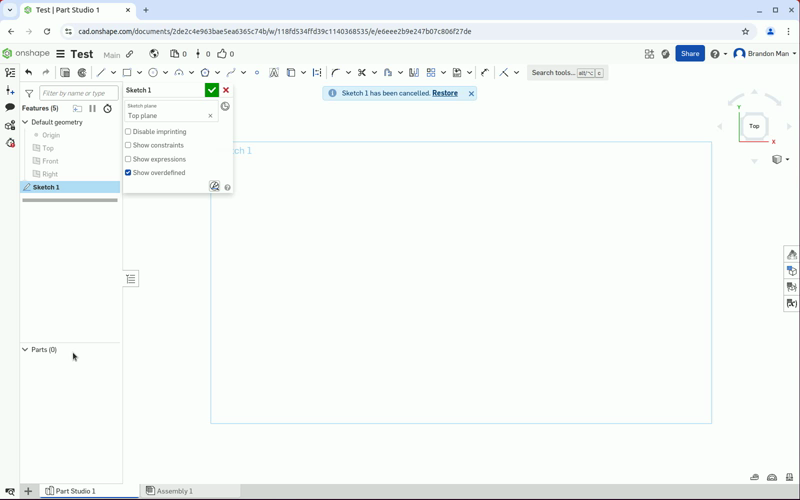
key(y)
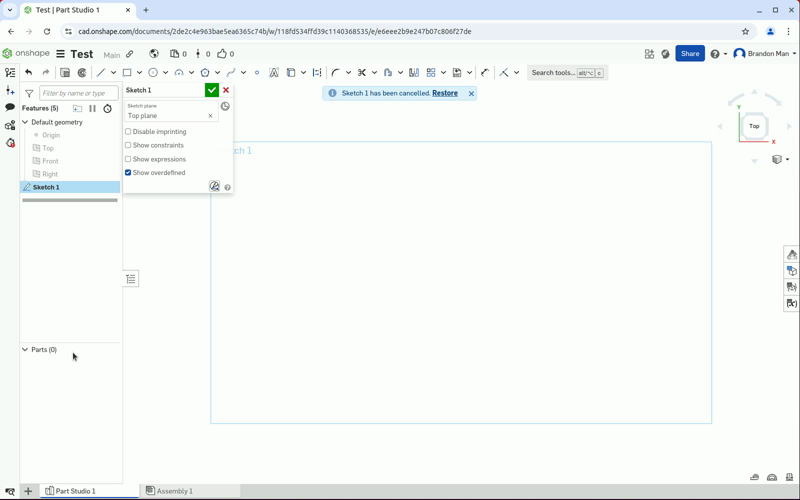
key(c)
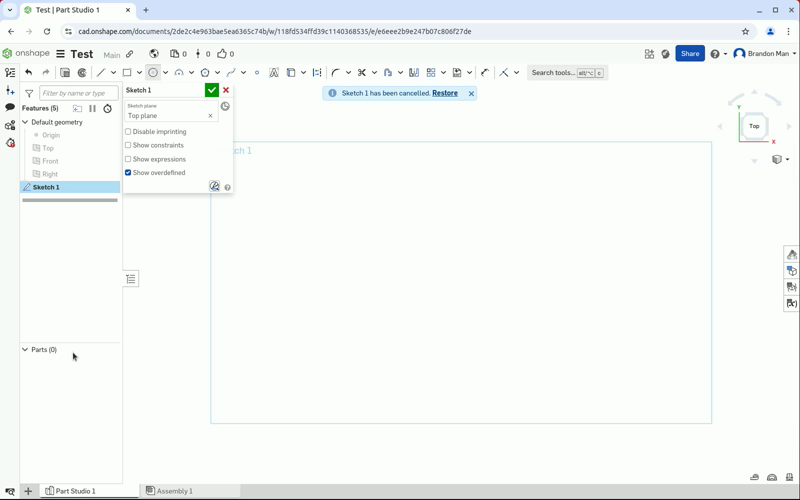
key_down(shift)
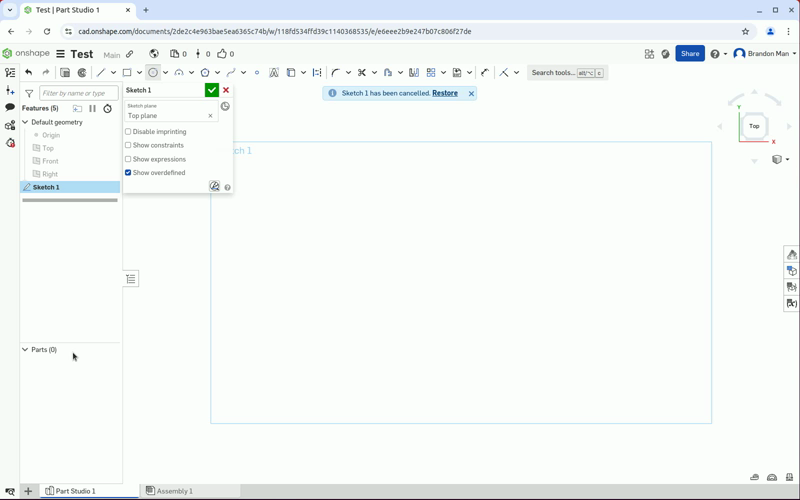
mouse_move(461, 282)
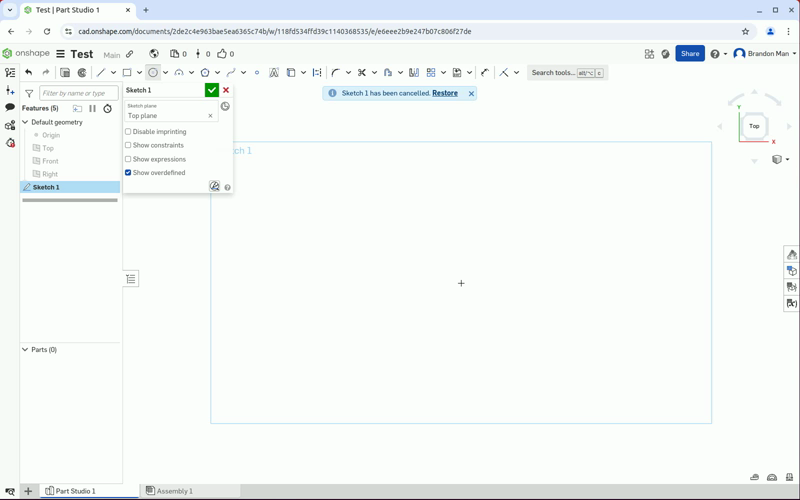
click(461, 282)
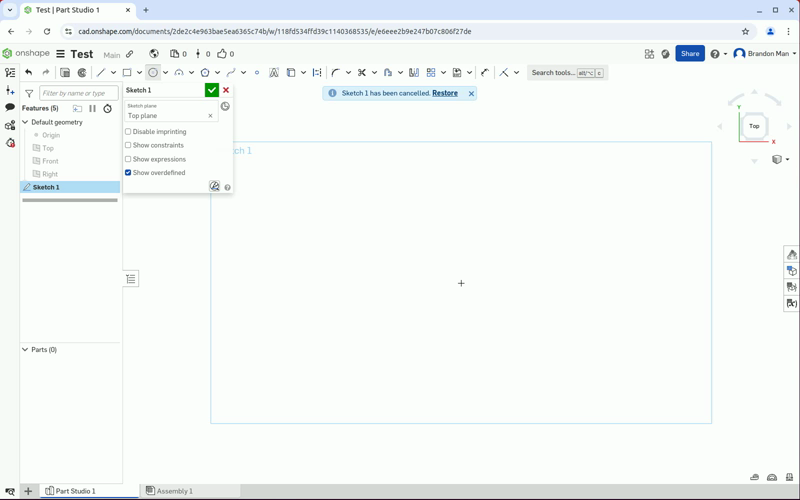
key_up(shift)
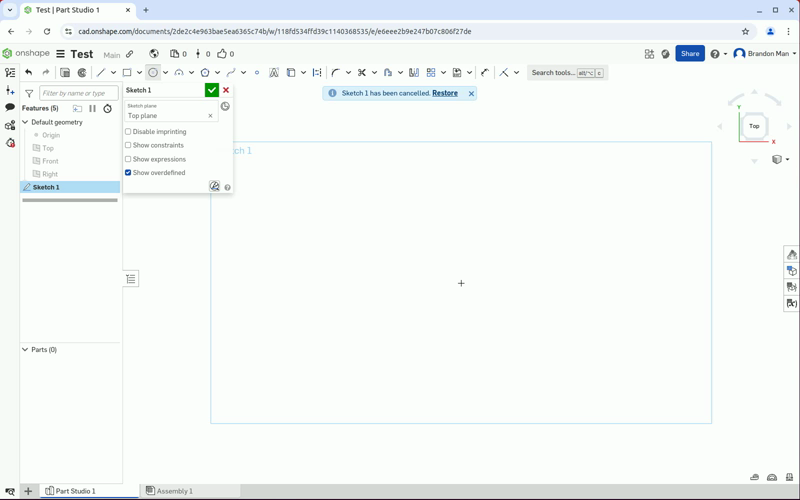
mouse_move(574, 282)
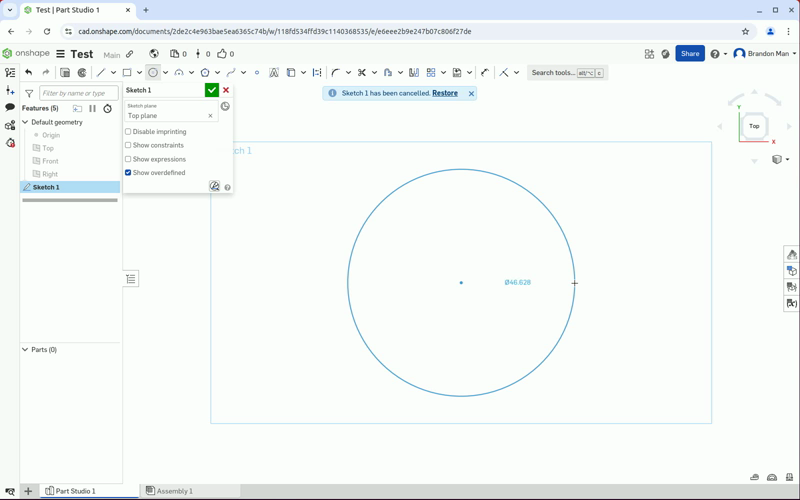
click(574, 282)
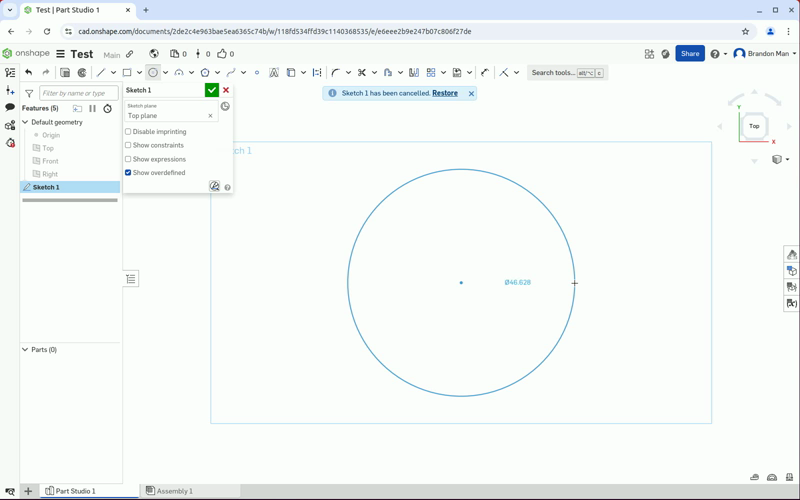
key(esc)
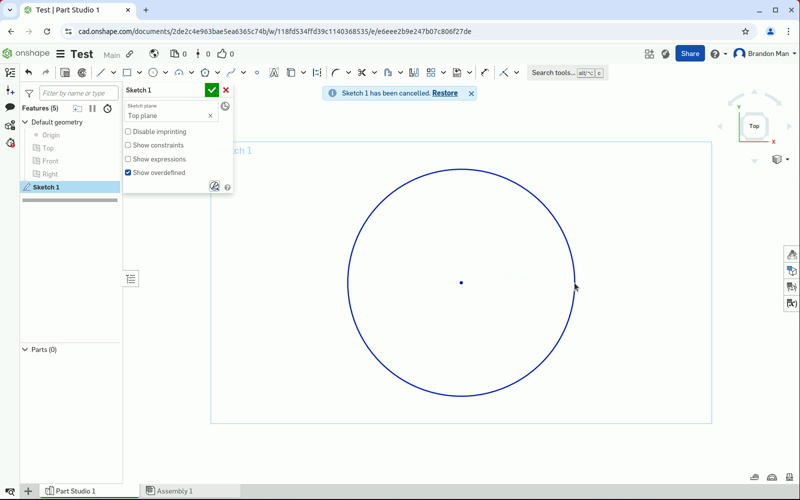
key(c)
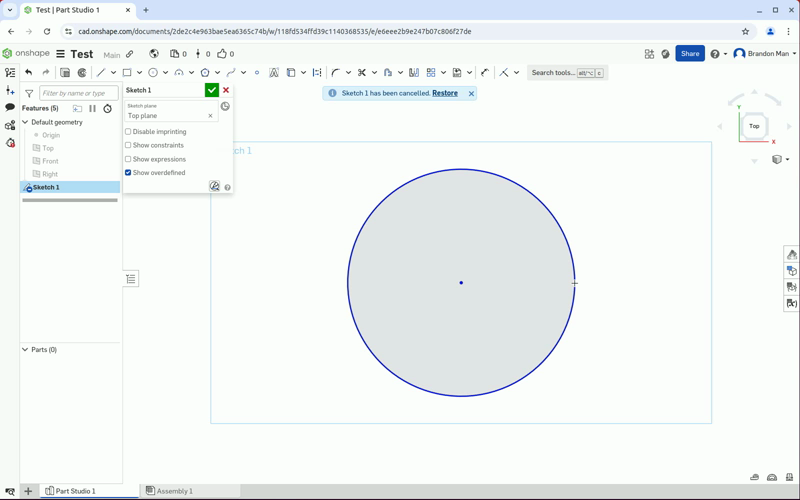
key_down(shift)
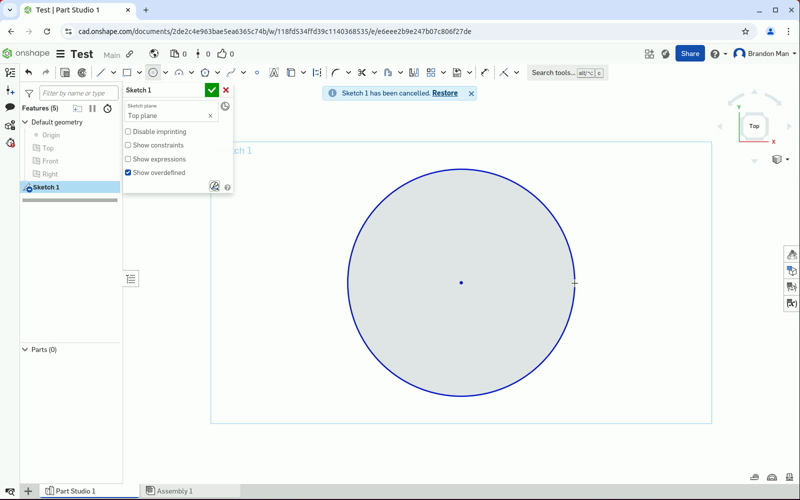
mouse_move(461, 282)
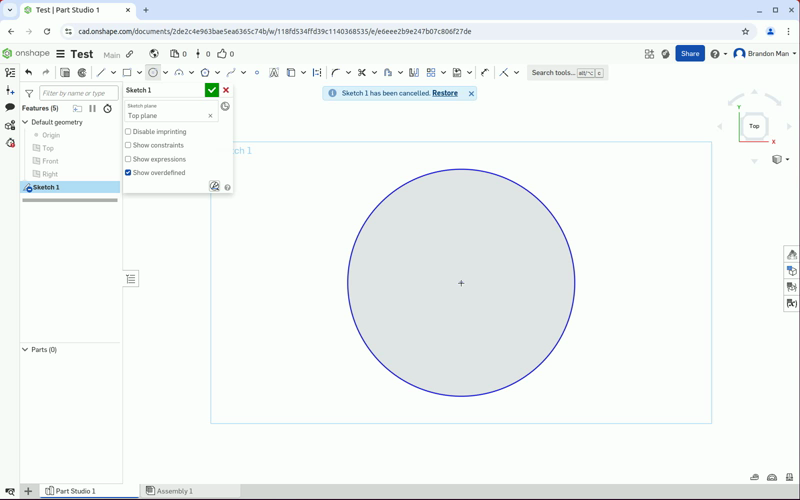
click(461, 282)
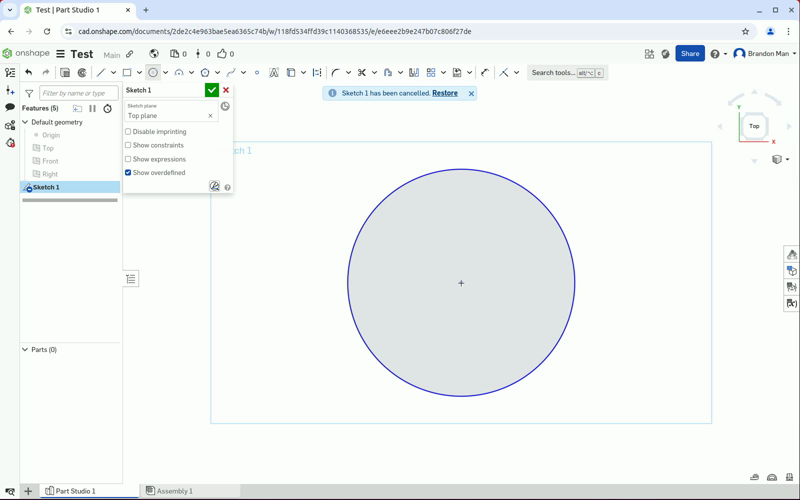
key_up(shift)
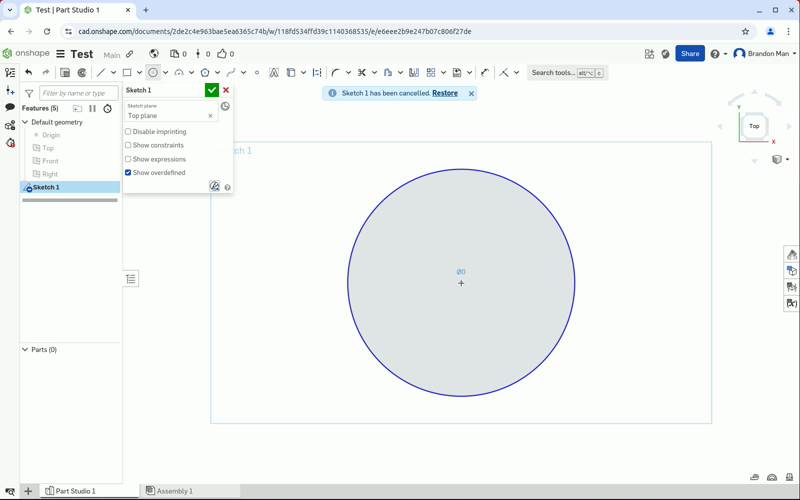
mouse_move(562, 282)
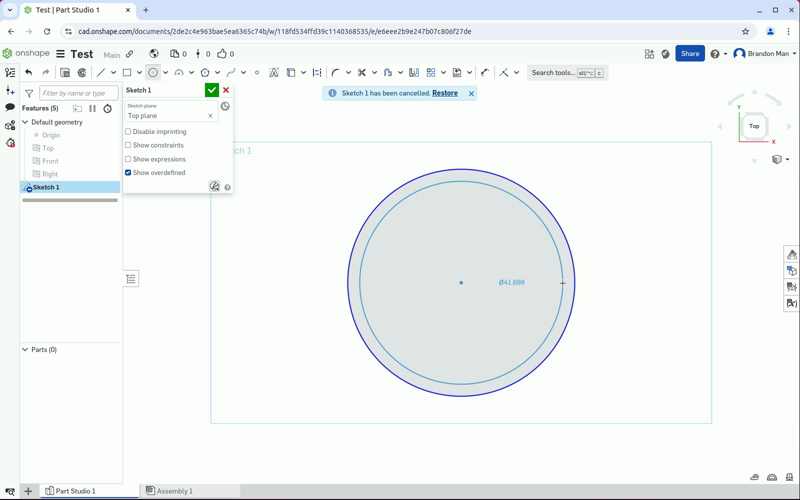
click(562, 282)
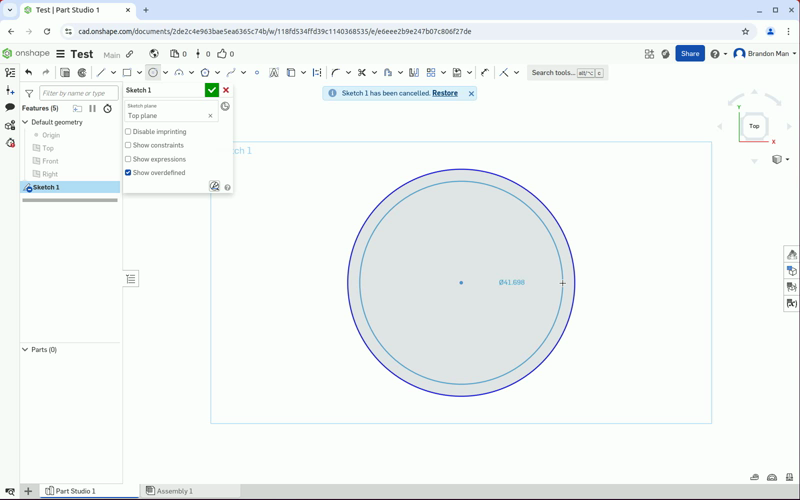
key(esc)
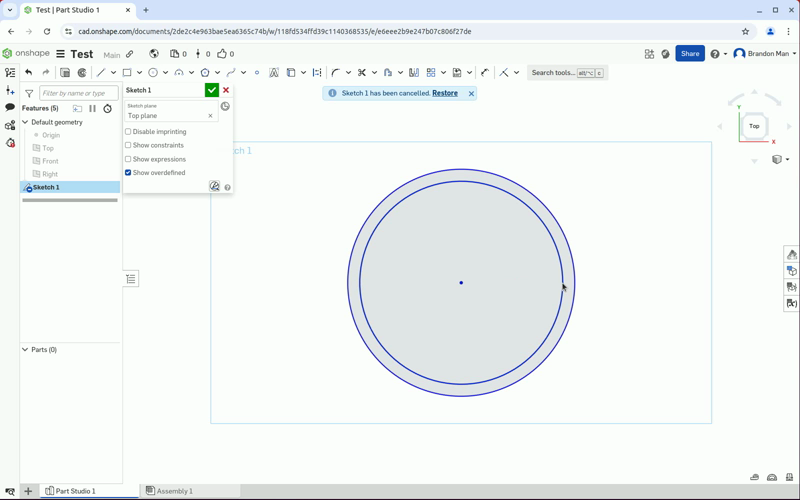
mouse_move(410, 376)
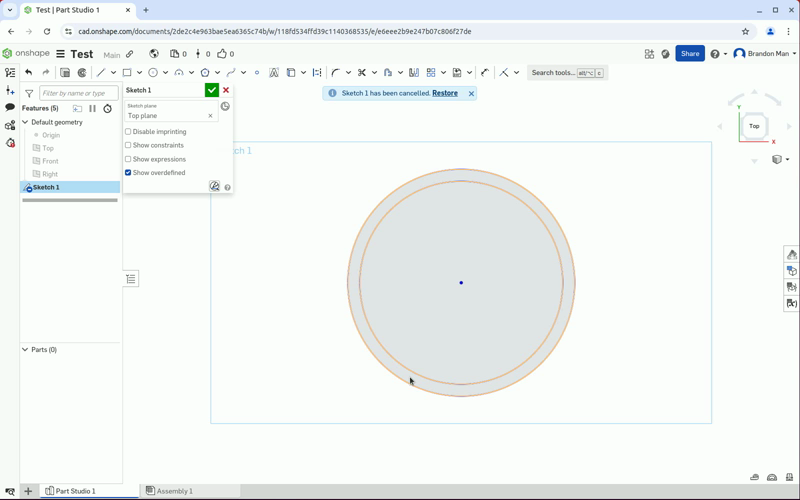
click(410, 376)
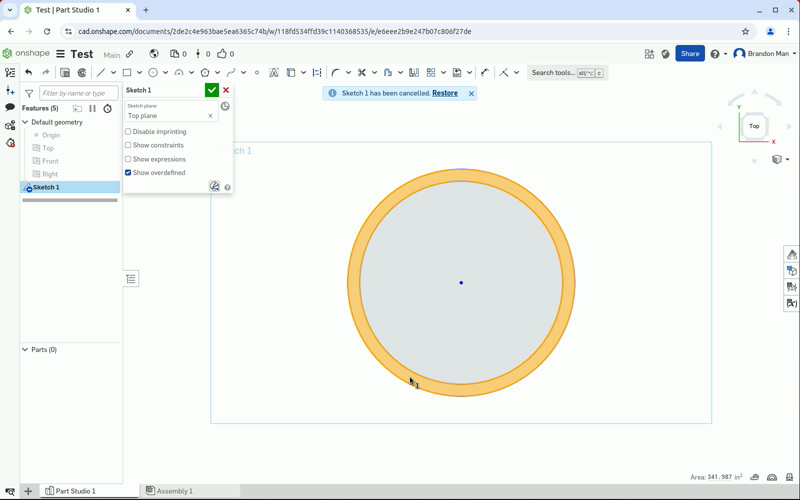
mouse_move(73, 352)
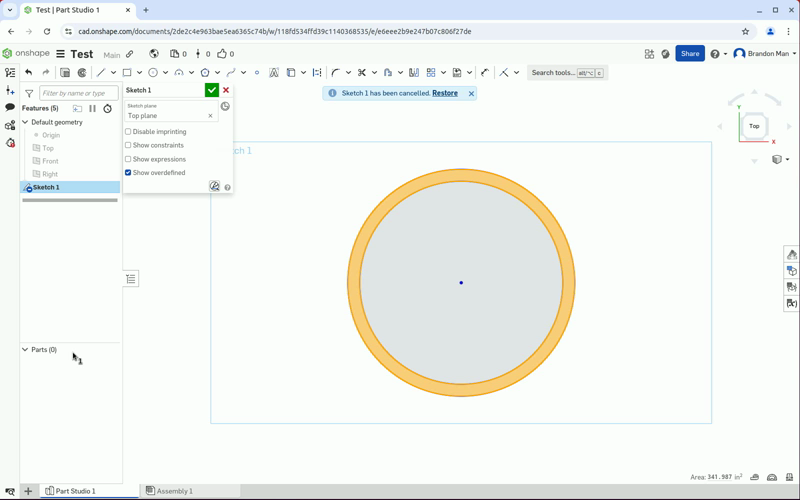
key(shift+y)
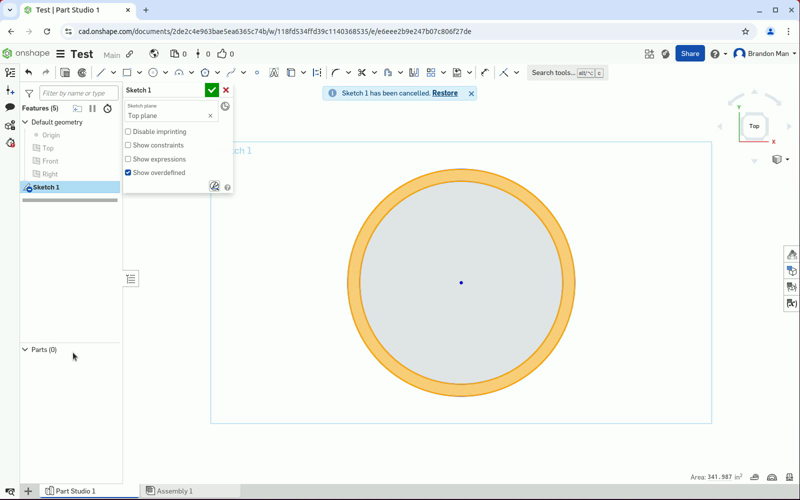
key(shift+e)
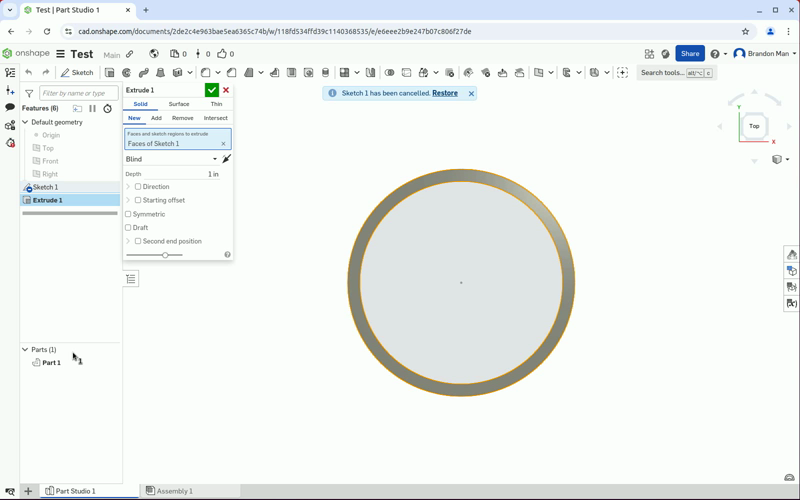
mouse_move(143, 106)
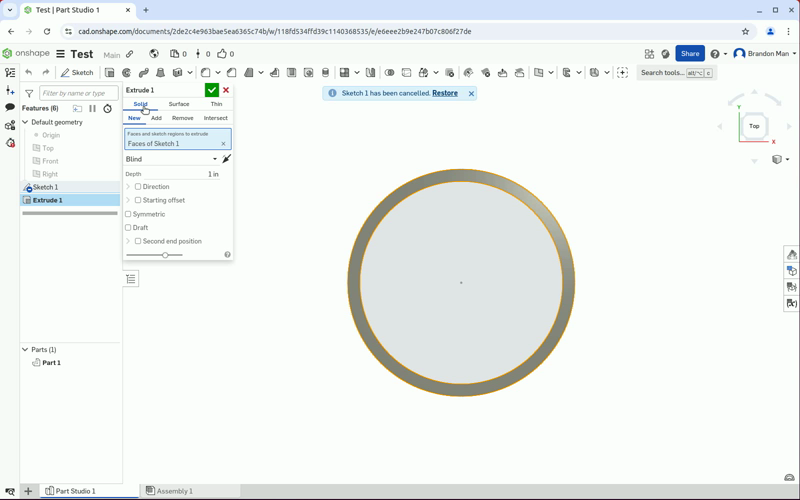
click(143, 106)
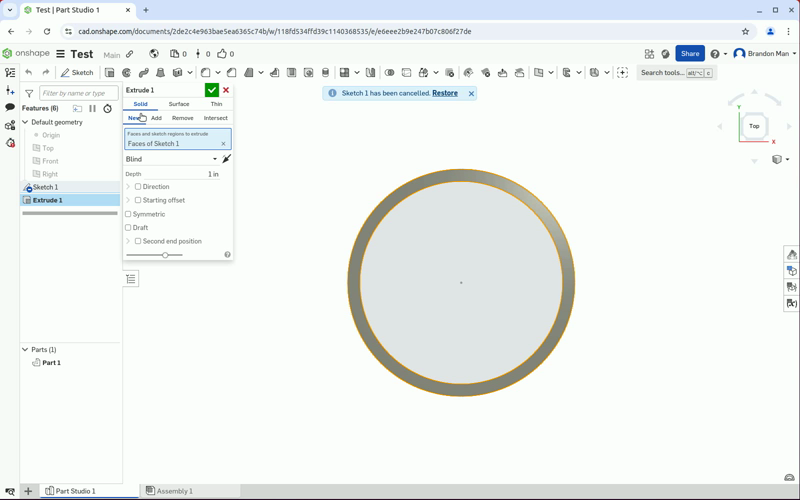
mouse_move(137, 120)
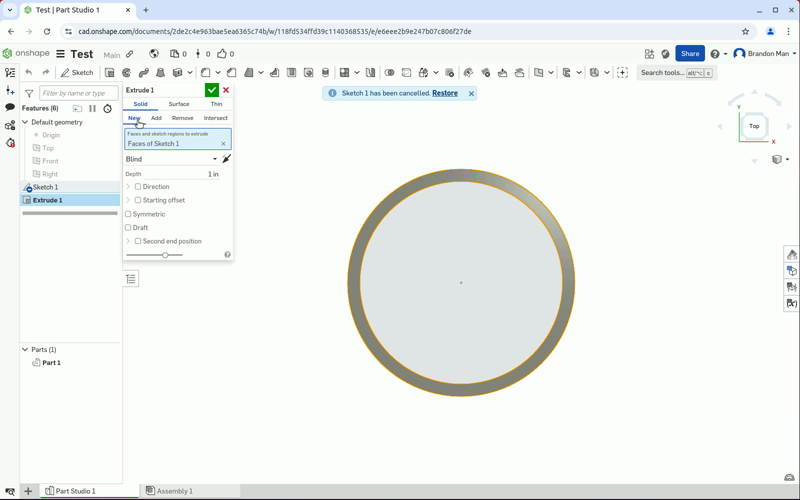
click(137, 120)
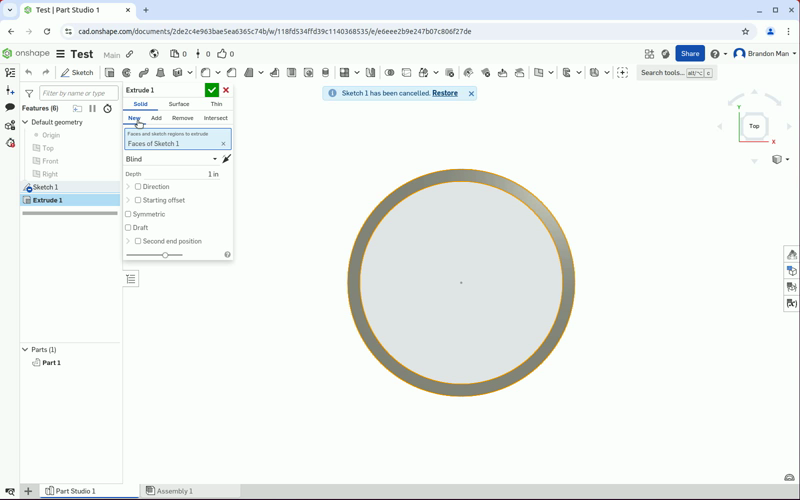
key(tab, 4)
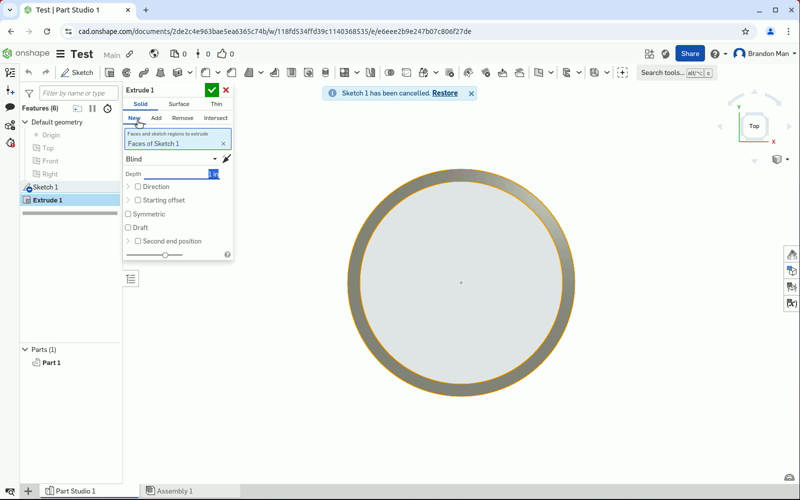
text(0.963)
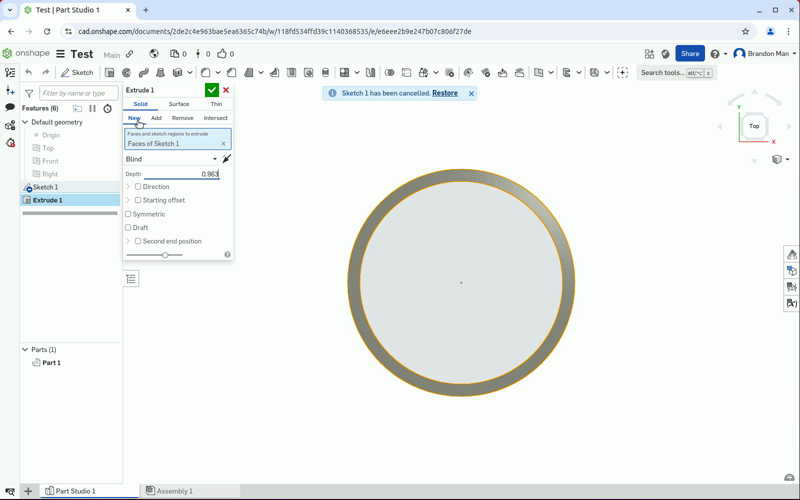
key(enter)
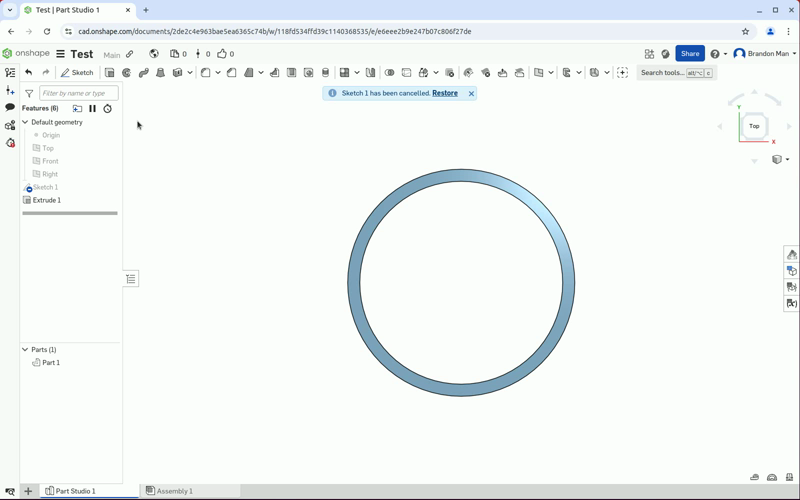
key(shift+h)
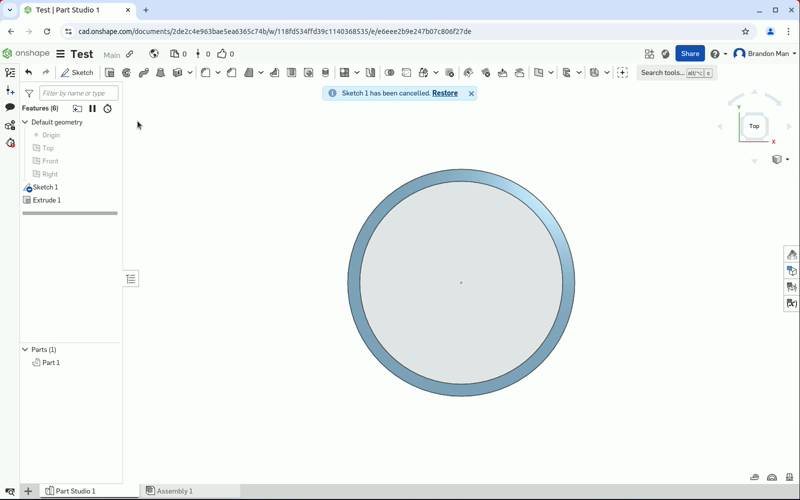
key(shift+h)
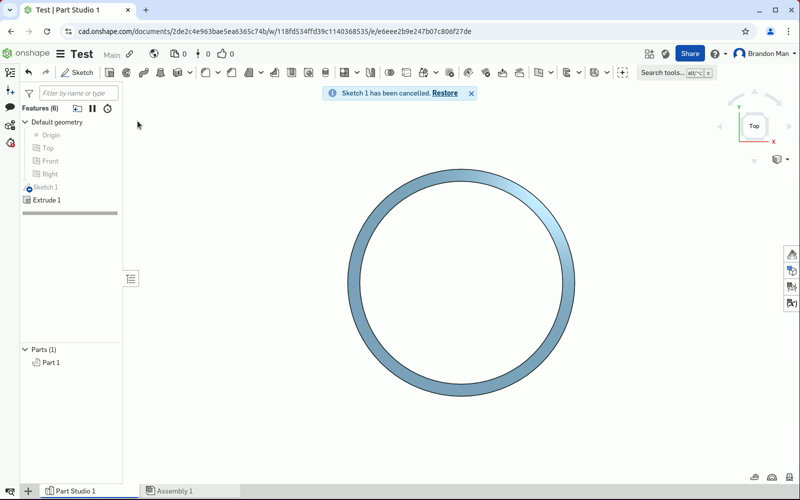
mouse_move(73, 189)
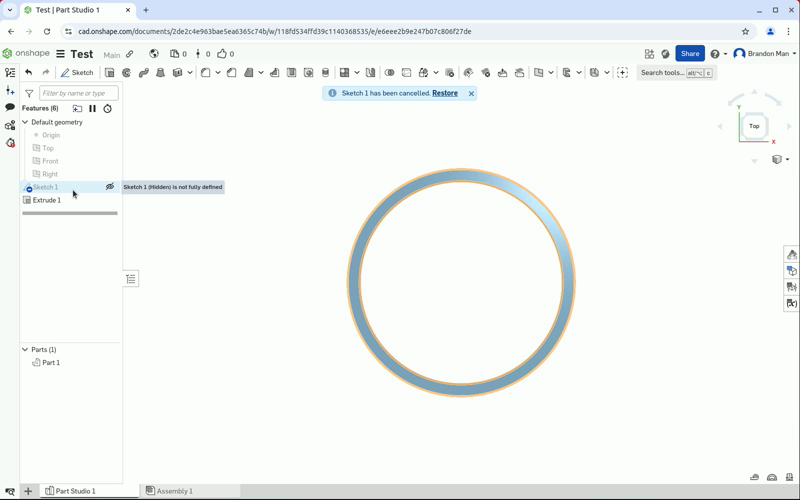
click(73, 189)
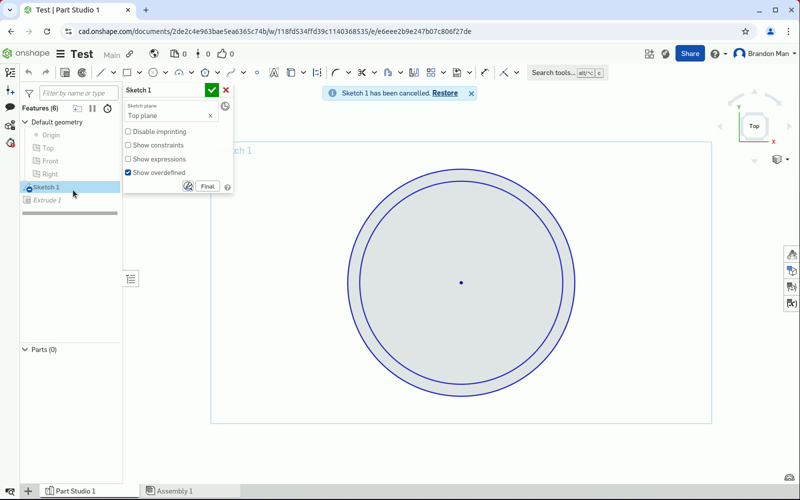
mouse_move(229, 92)
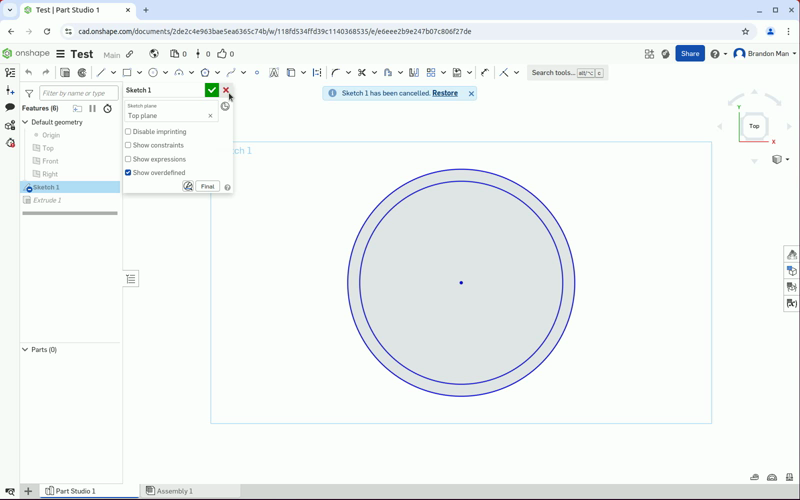
click(229, 92)
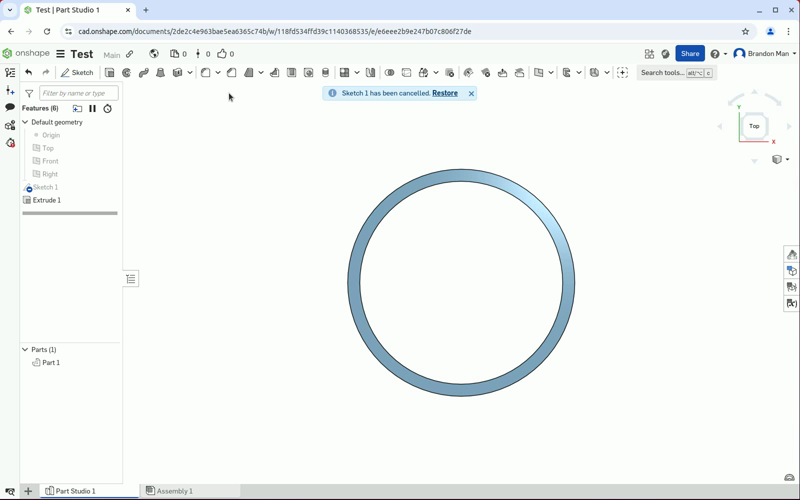
mouse_move(541, 75)
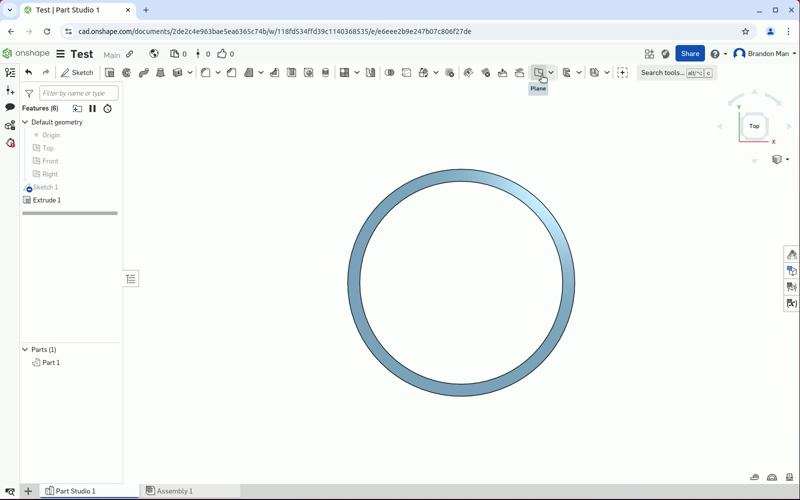
click(541, 75)
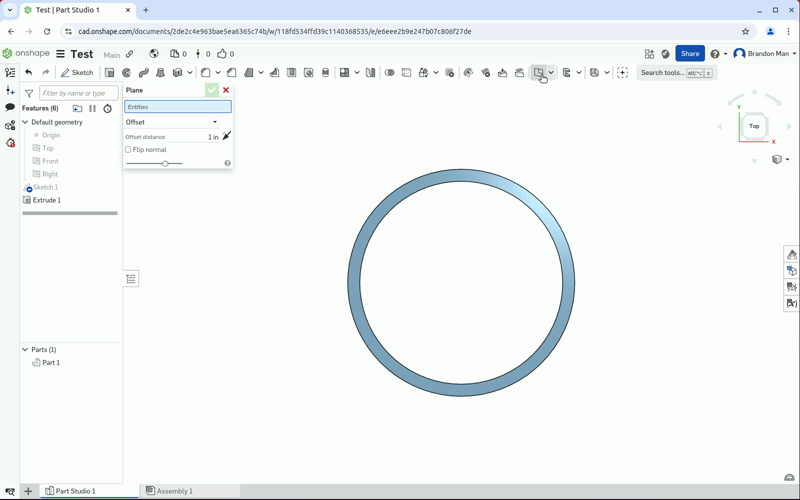
mouse_move(73, 150)
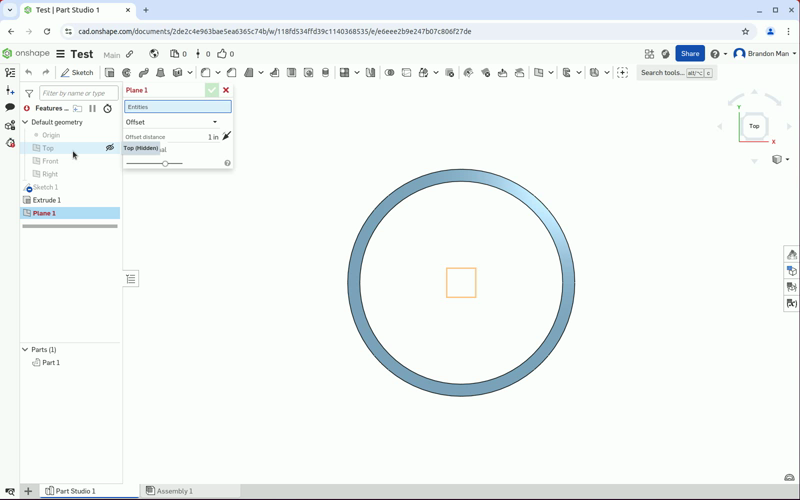
click(73, 150)
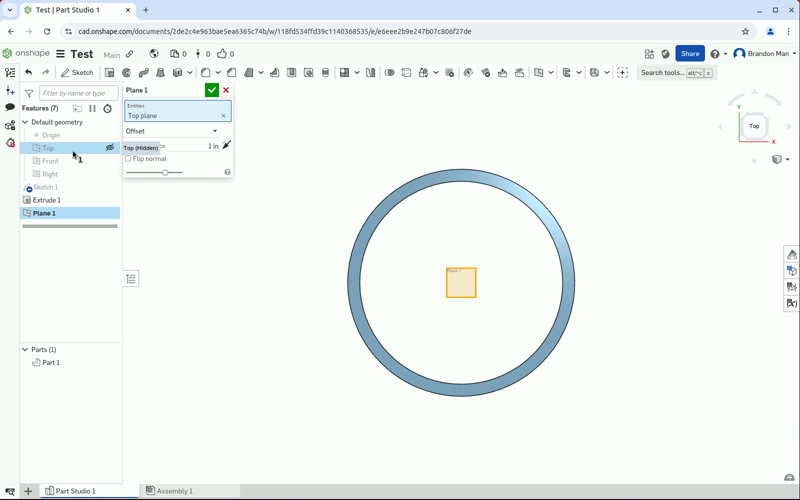
key(tab, 2)
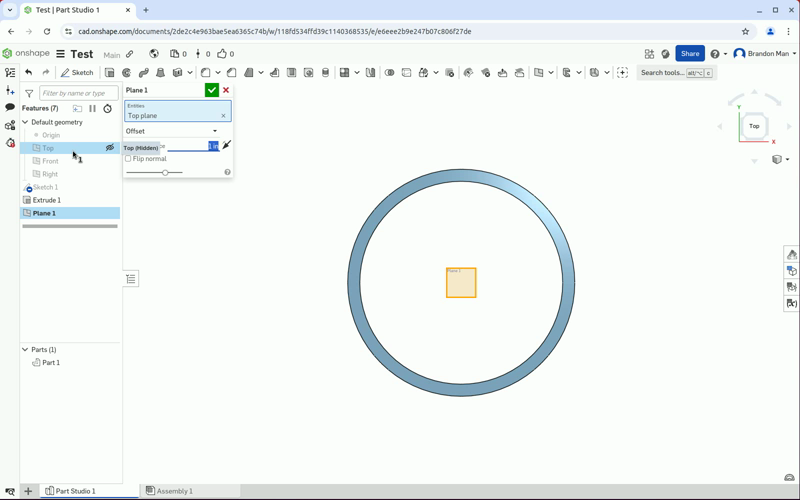
text(0.955)
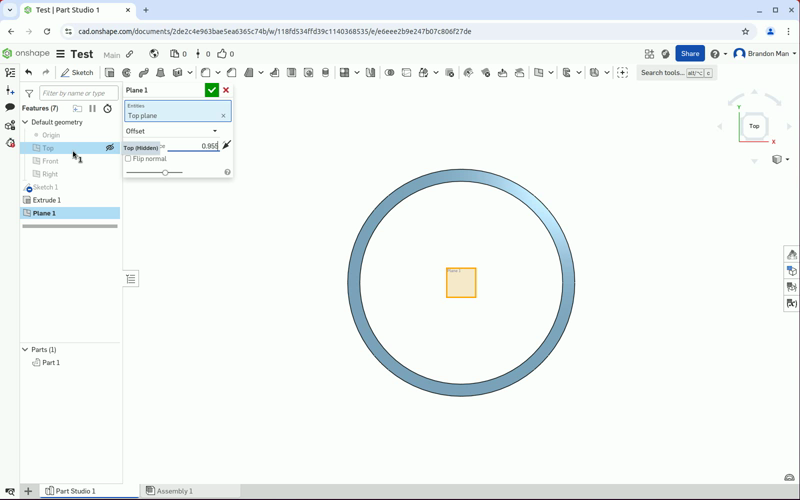
key(enter, 2)
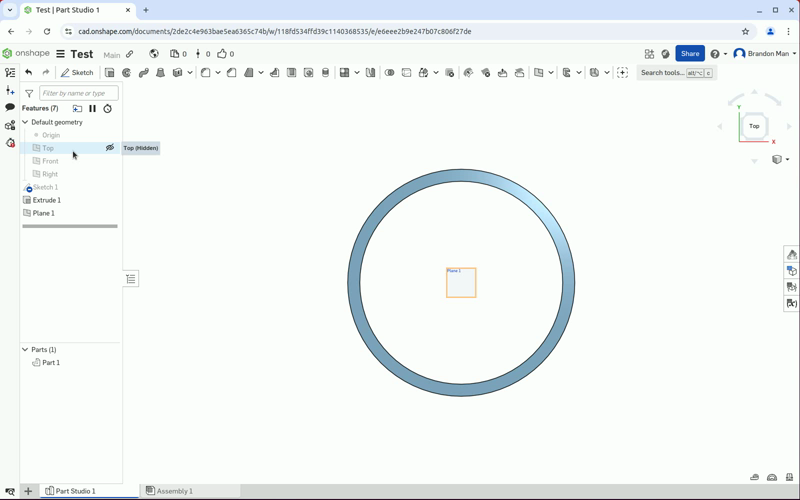
key(shift+s)
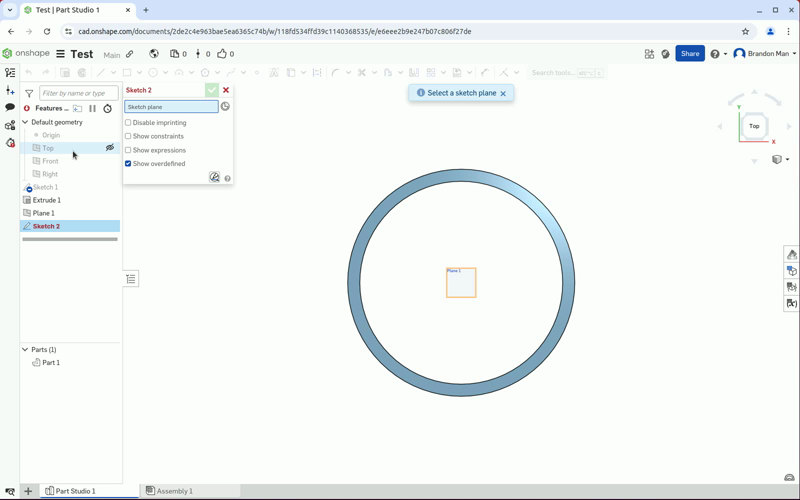
mouse_move(73, 215)
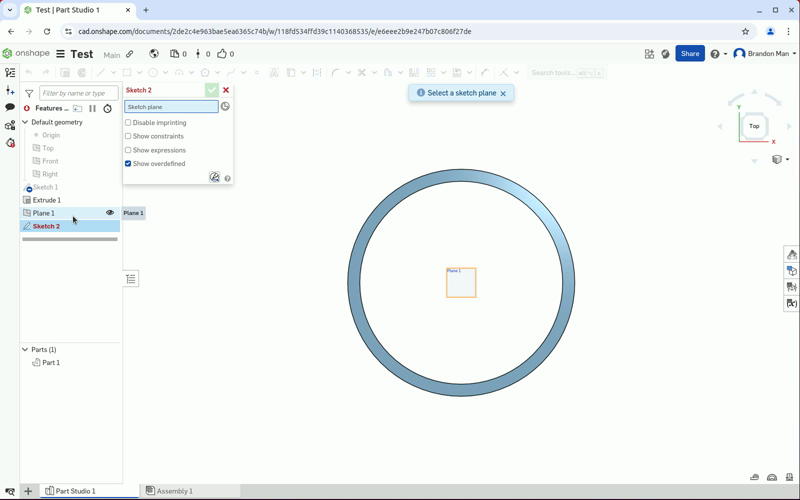
click(73, 215)
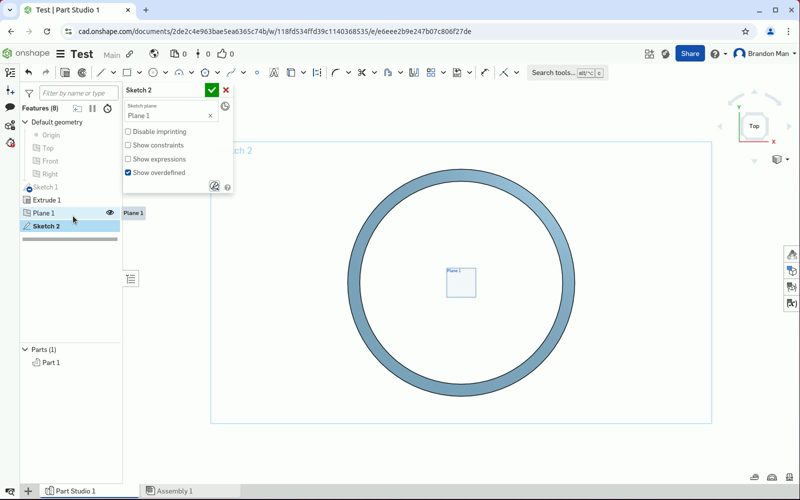
mouse_move(73, 352)
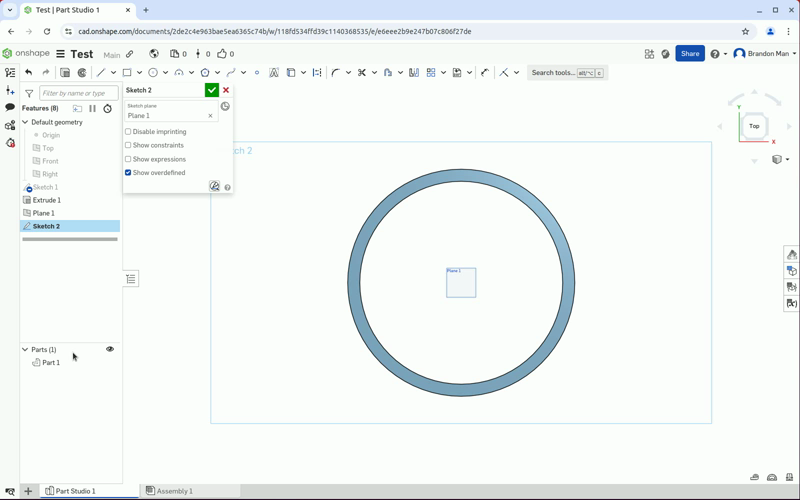
key(y)
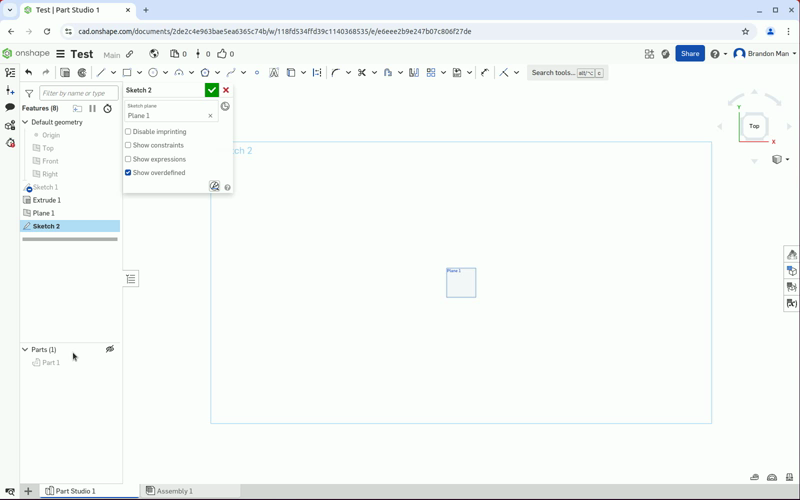
key(c)
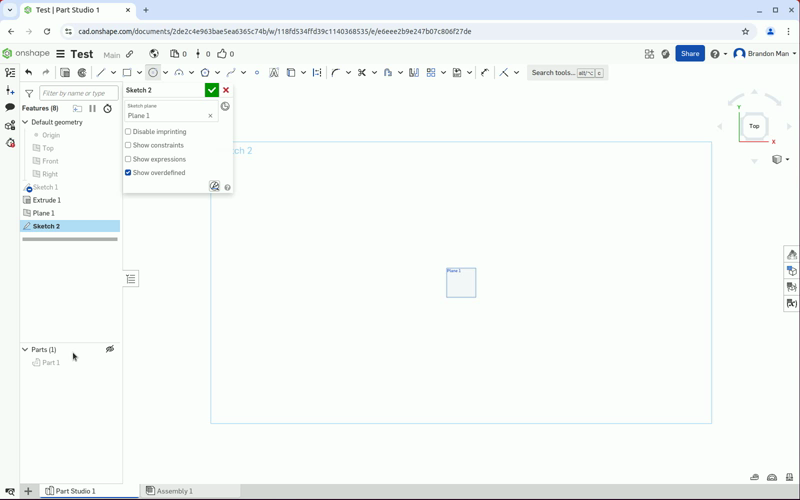
key_down(shift)
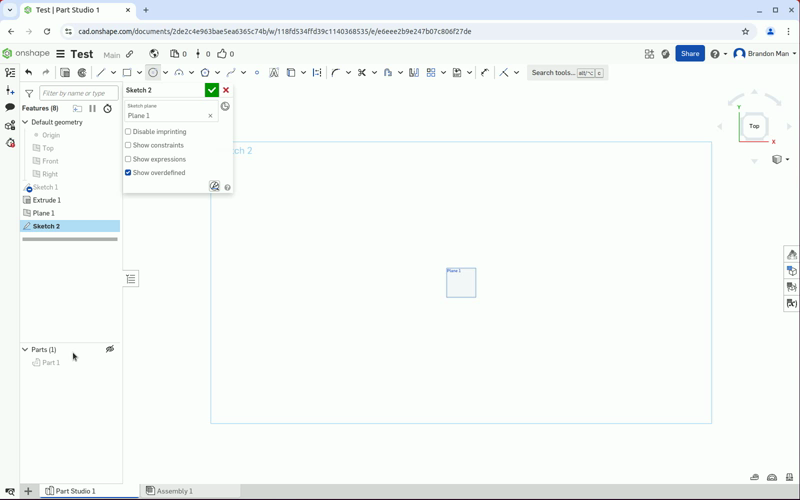
mouse_move(461, 282)
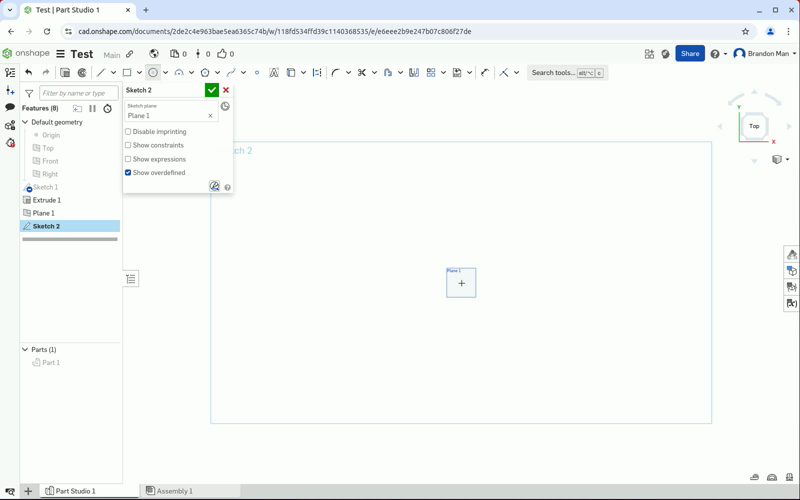
click(461, 282)
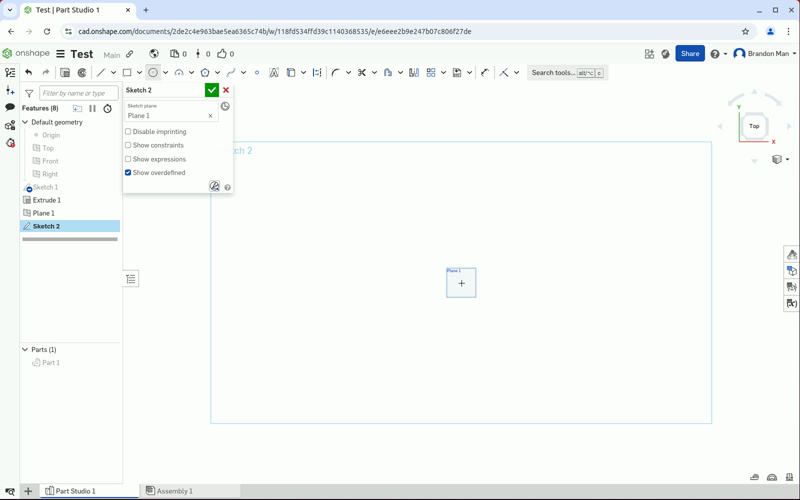
key_up(shift)
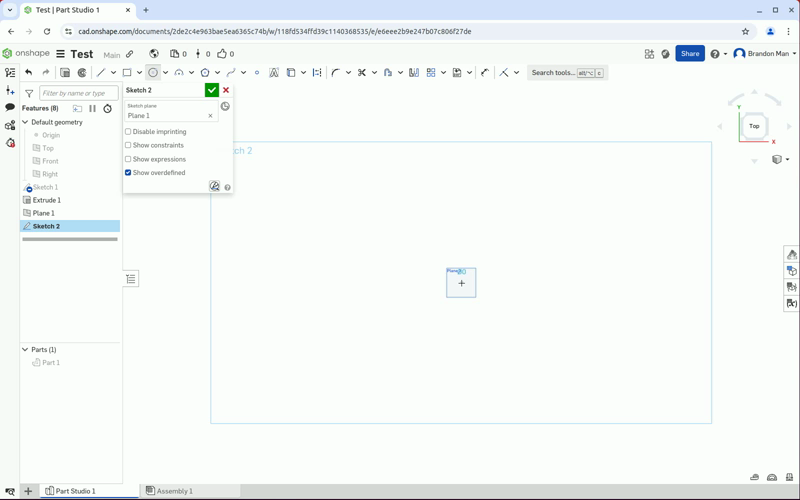
mouse_move(570, 282)
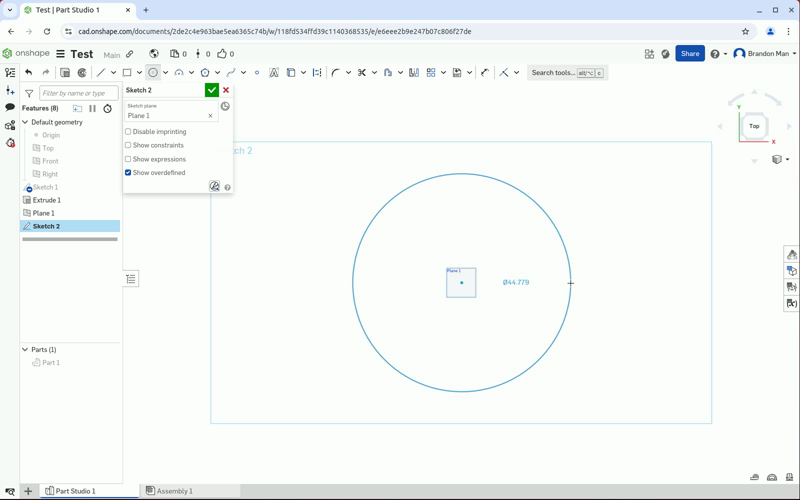
click(570, 282)
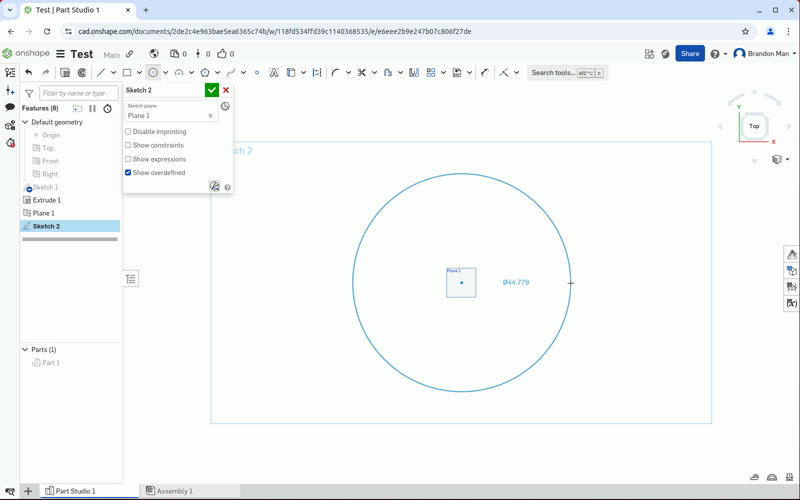
key(esc)
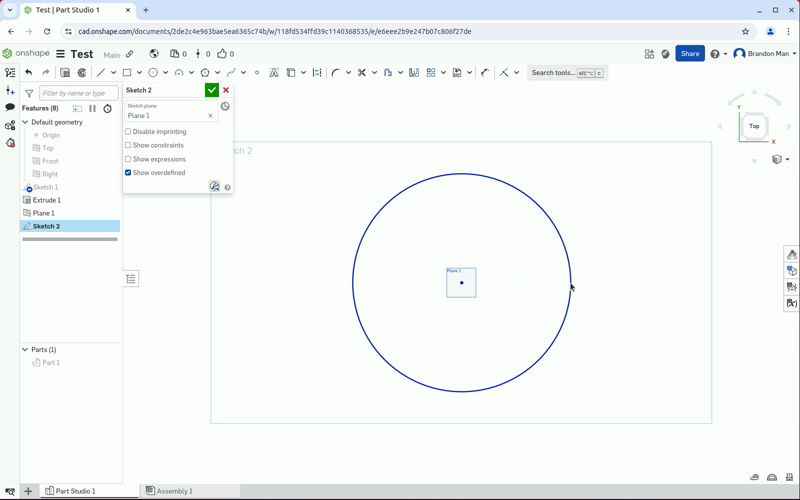
key(c)
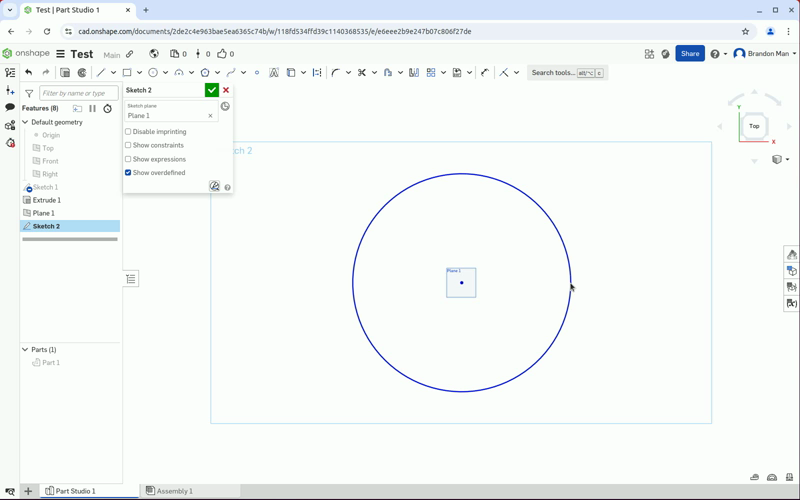
key_down(shift)
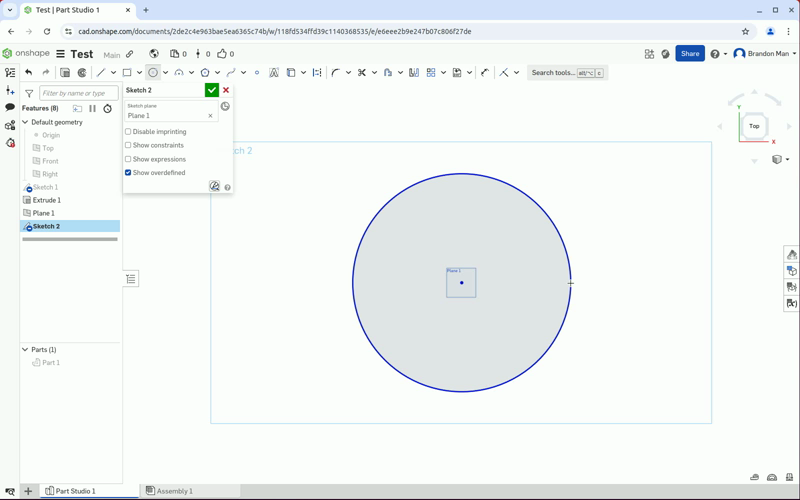
mouse_move(461, 282)
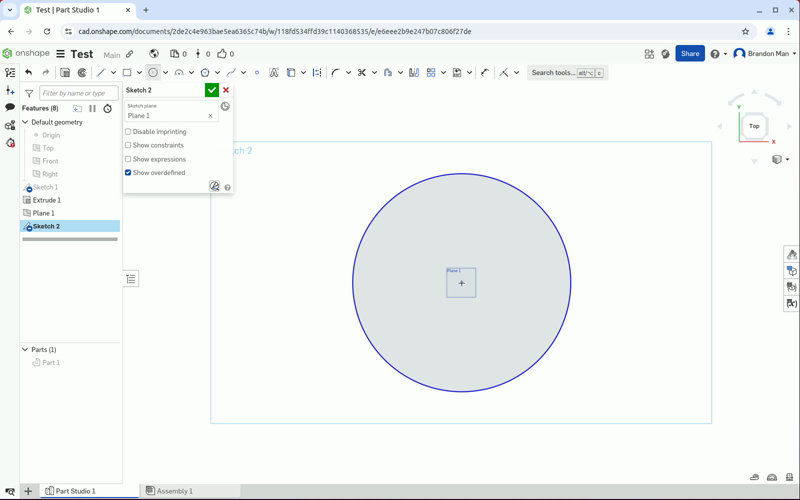
click(461, 282)
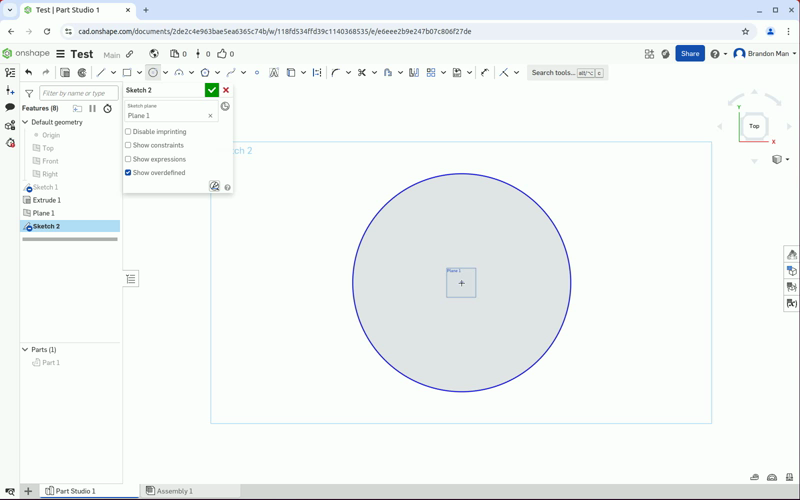
key_up(shift)
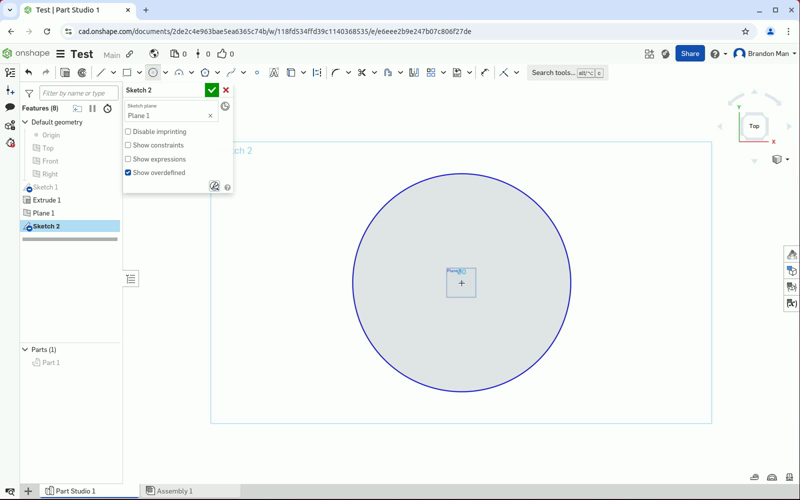
mouse_move(566, 282)
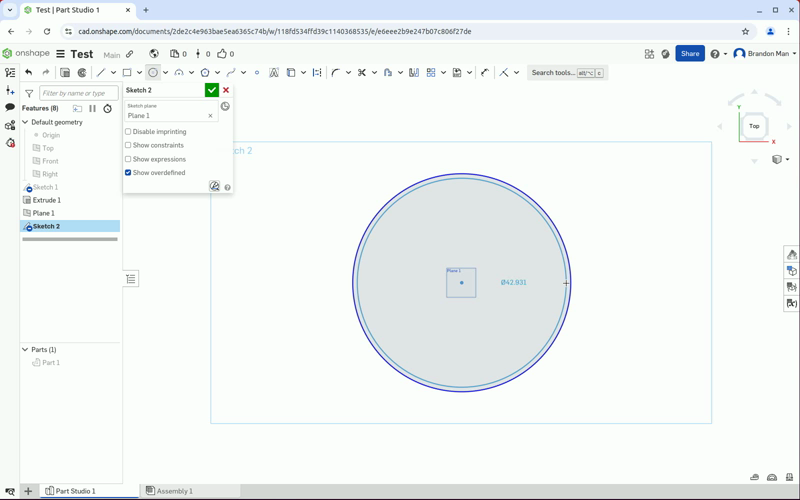
click(566, 282)
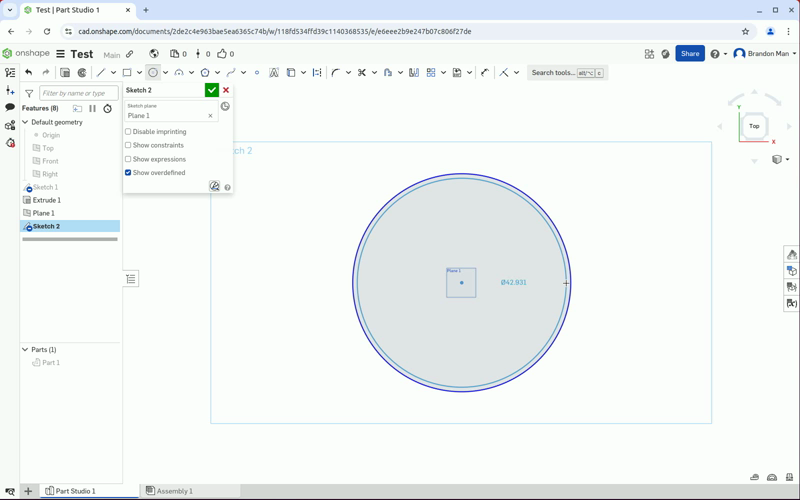
key(esc)
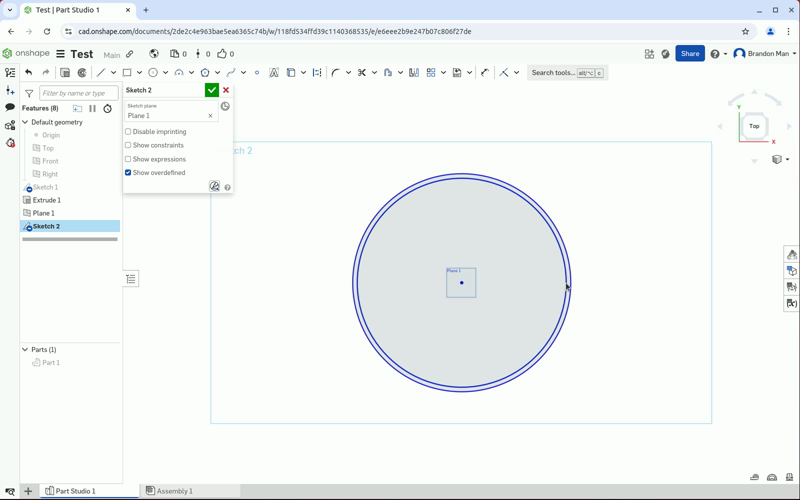
mouse_move(374, 222)
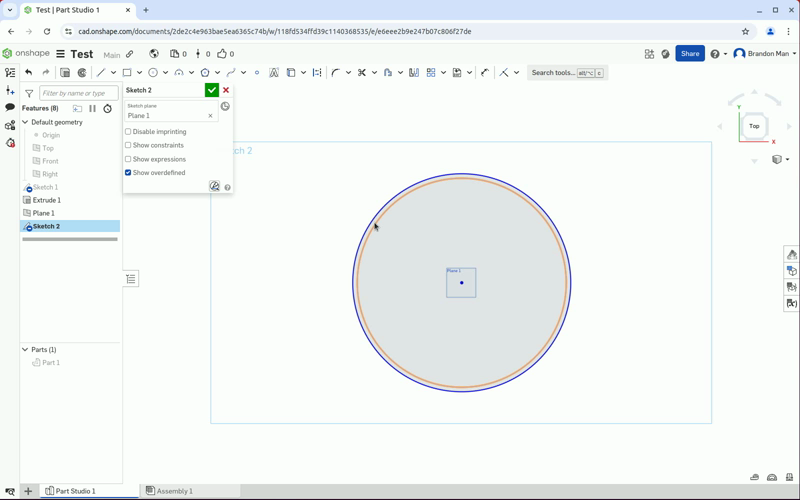
click(374, 222)
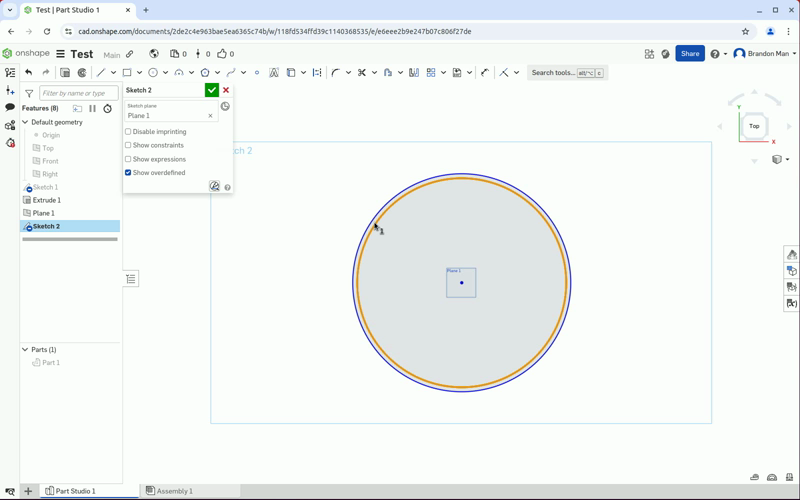
mouse_move(73, 352)
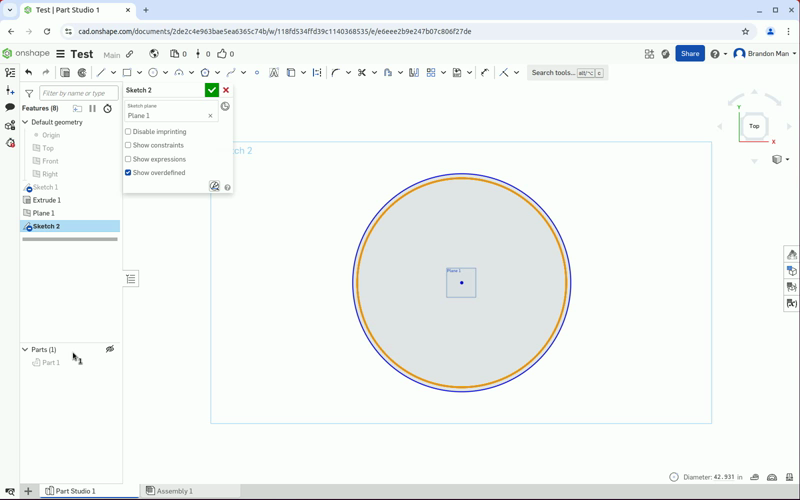
key(shift+y)
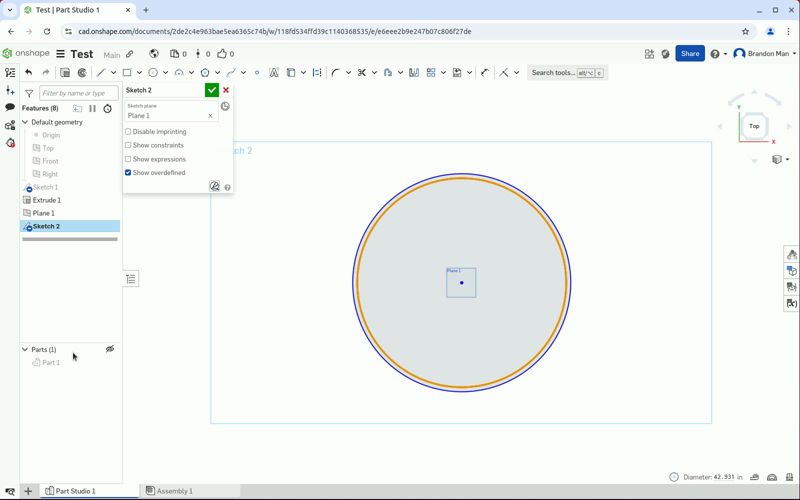
key(shift+e)
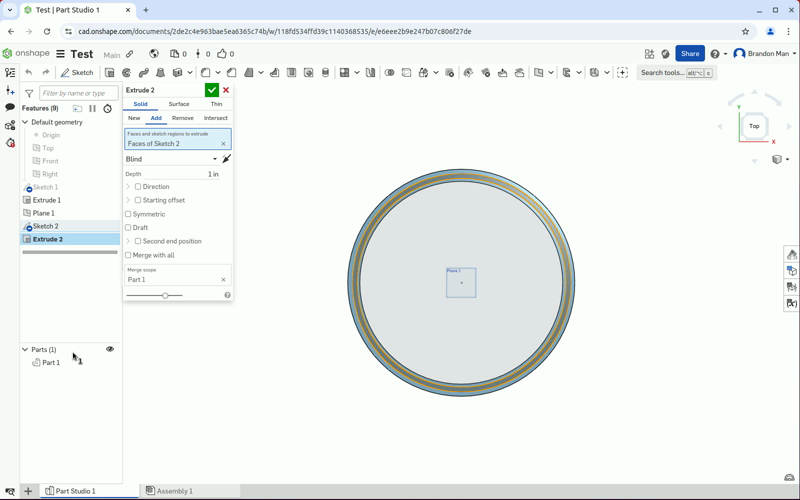
mouse_move(143, 106)
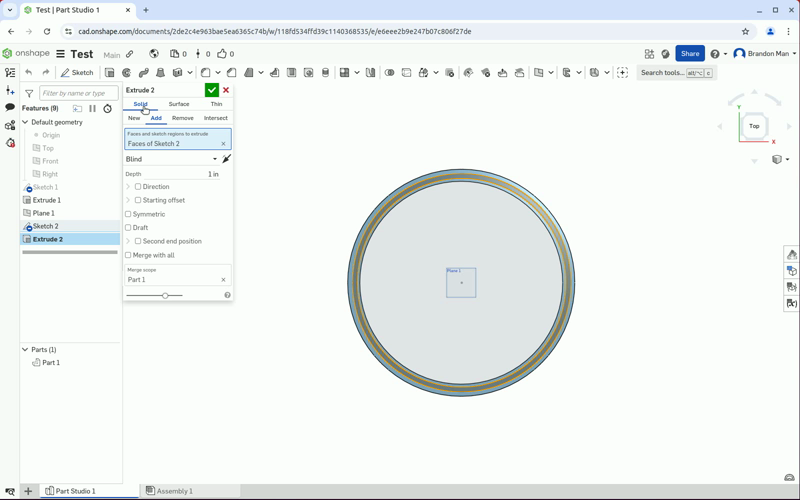
click(143, 106)
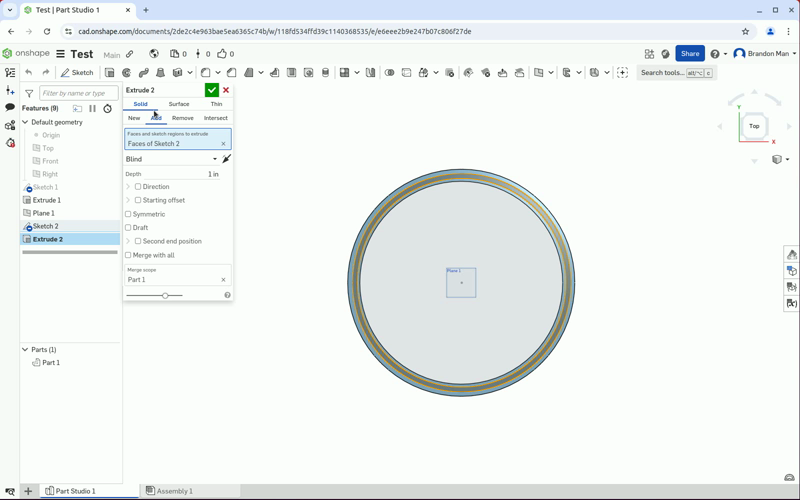
mouse_move(186, 120)
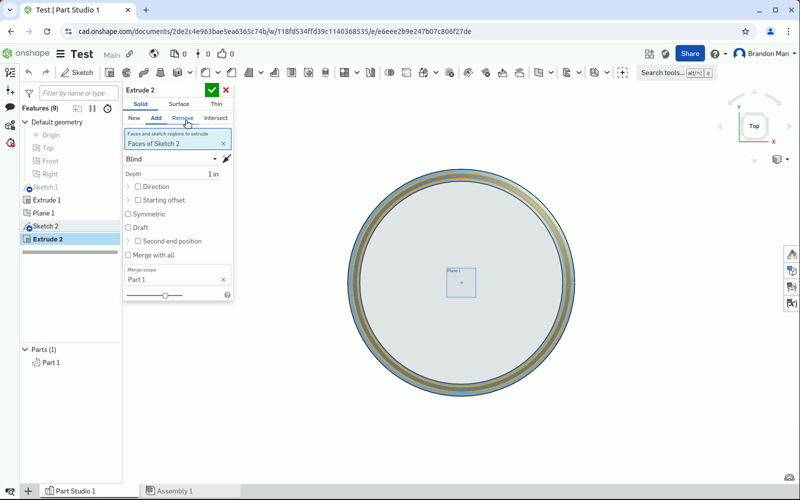
click(186, 120)
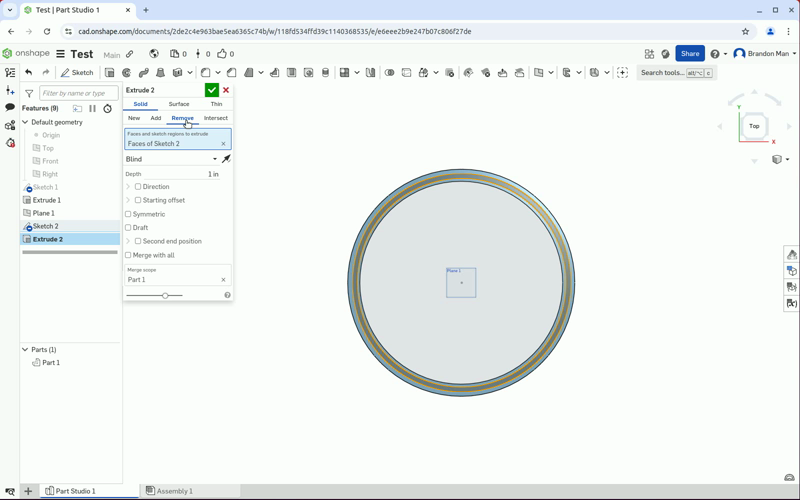
key(tab, 4)
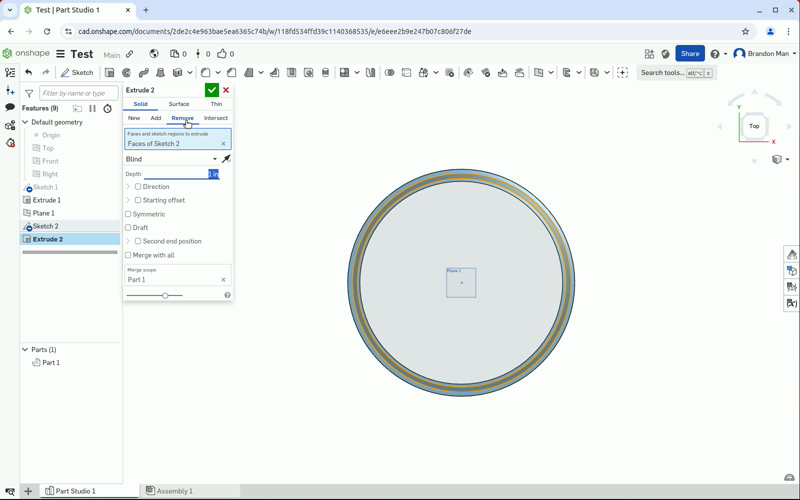
text(0.481)
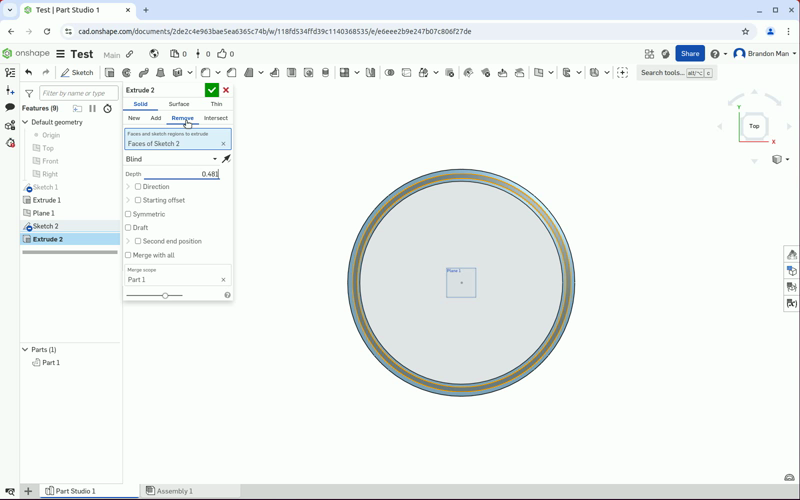
key(tab, 6)
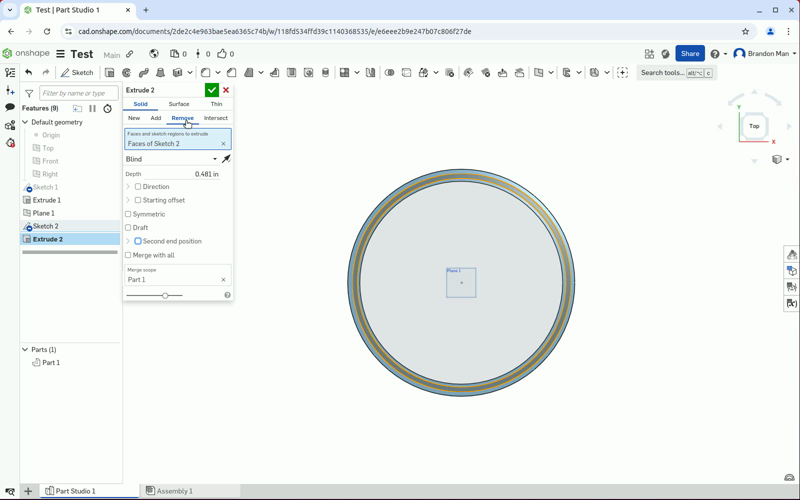
key(space)
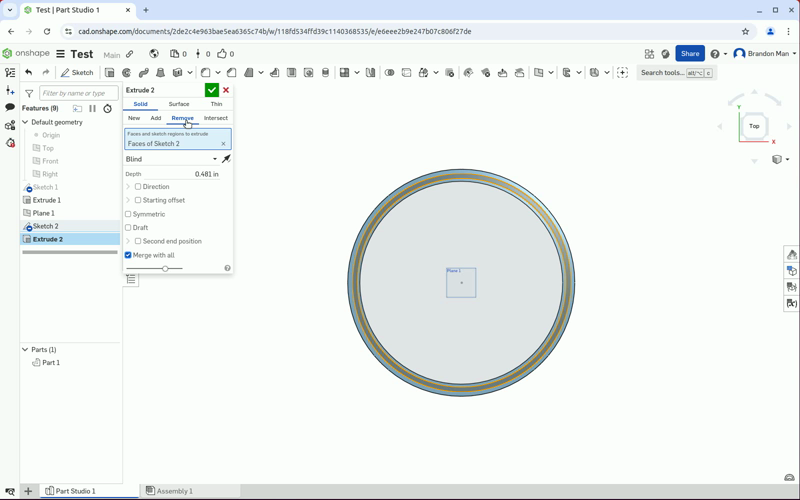
key(enter)
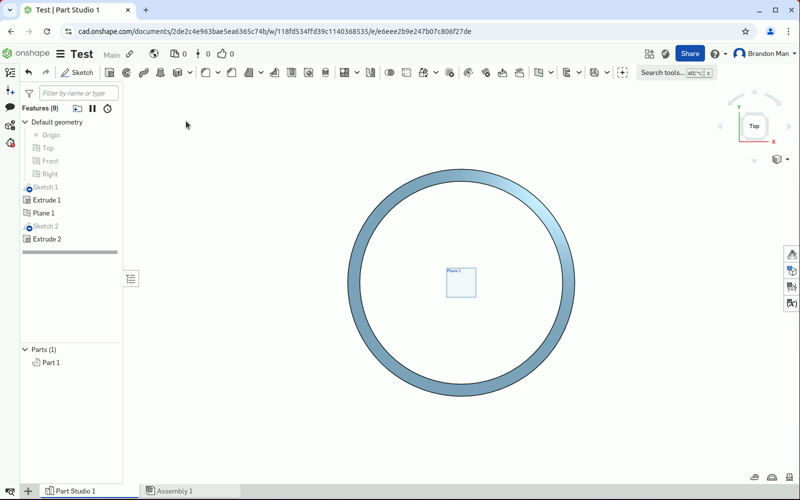
key(shift+h)
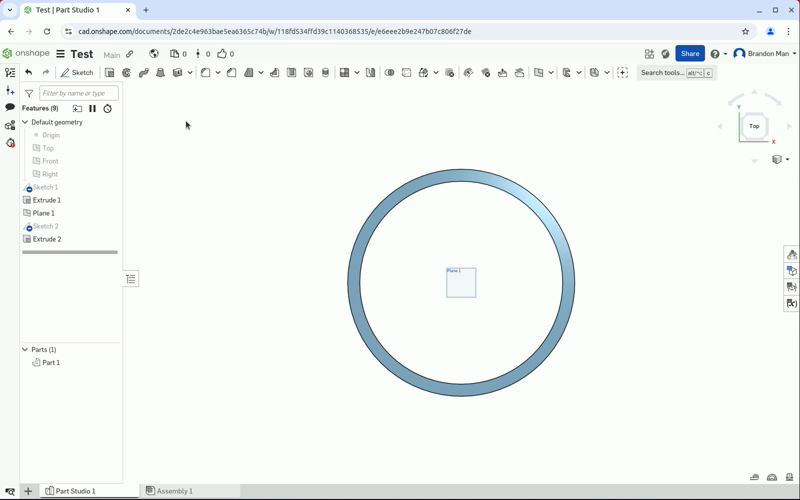
key(shift+h)
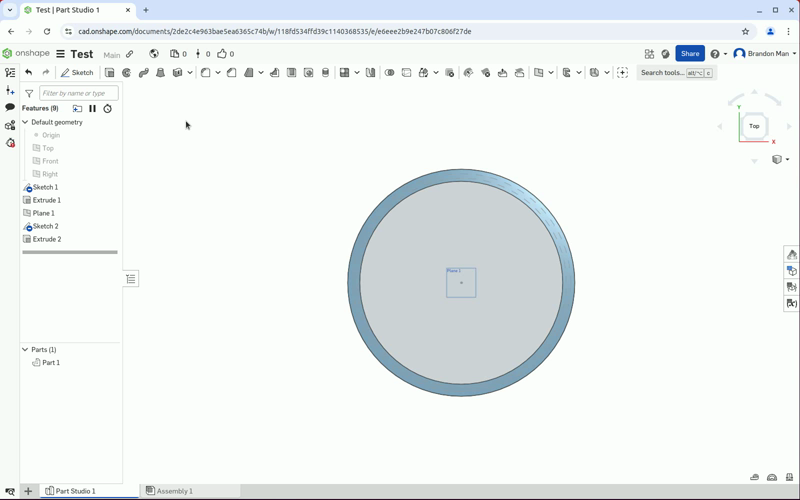
key(shift+7)
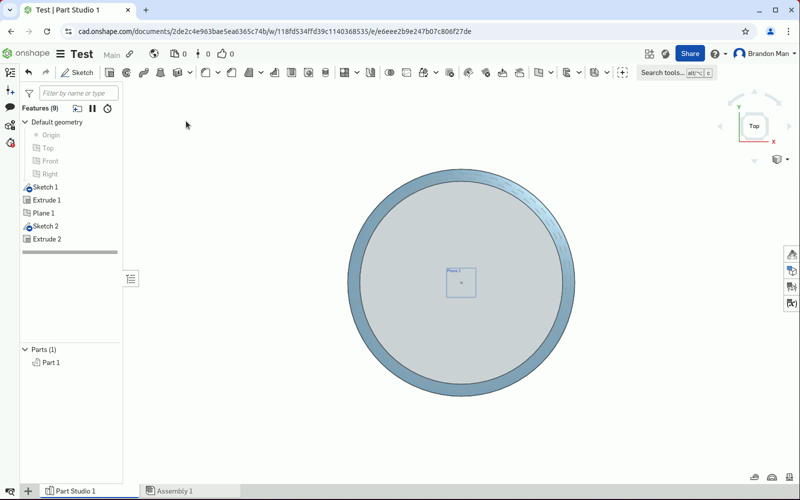
key(up, 3)
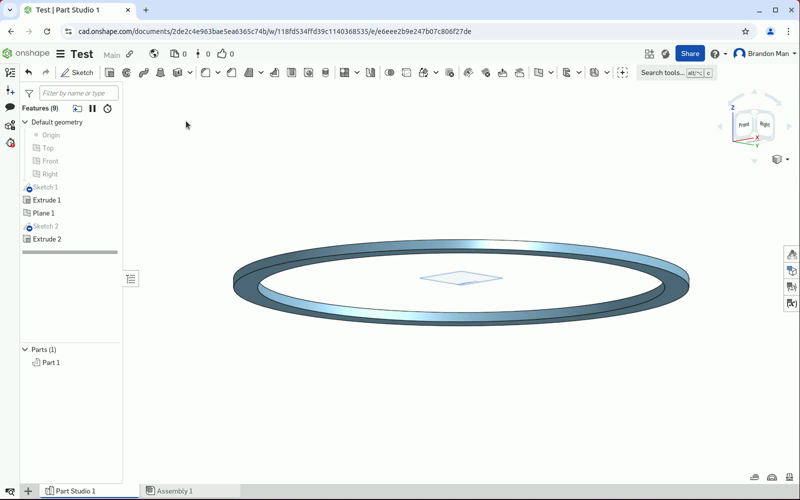
key(left, 3)
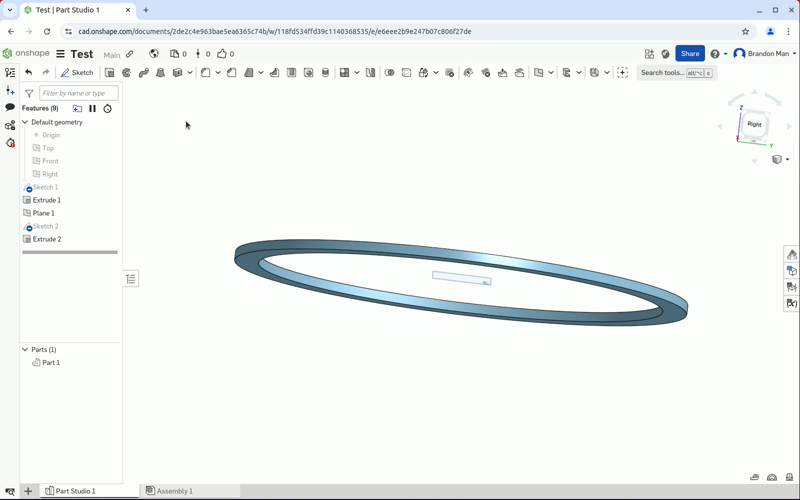
key(right, 3)
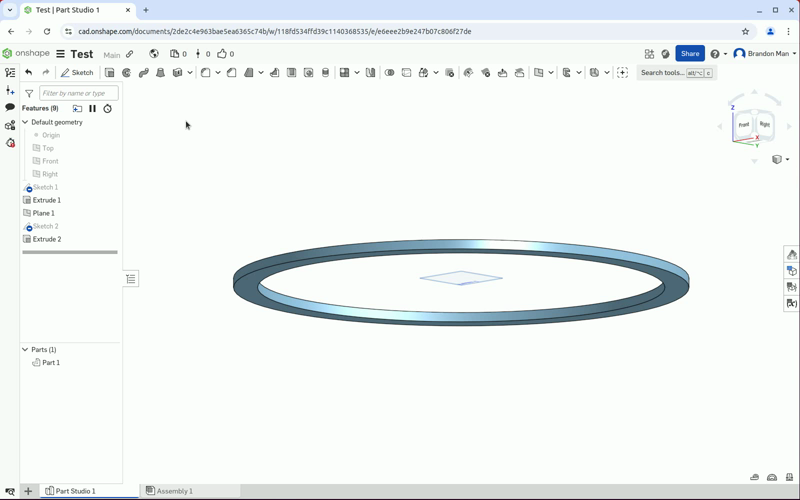
key(down, 3)
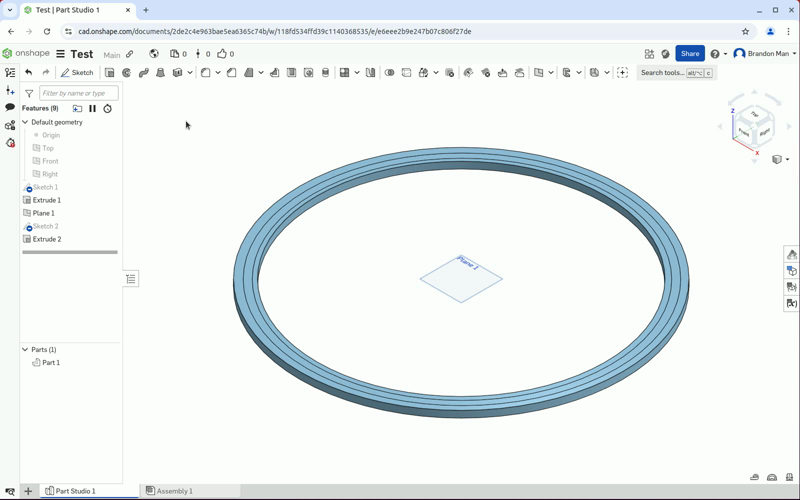
mouse_move(73, 189)
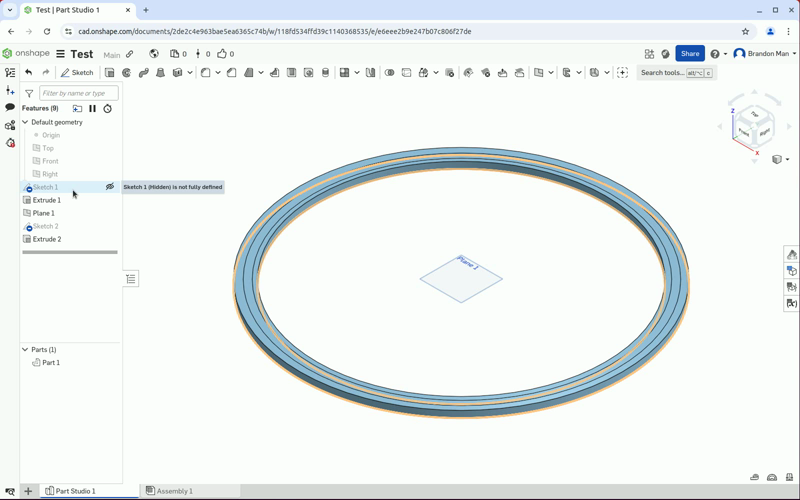
click(73, 189)